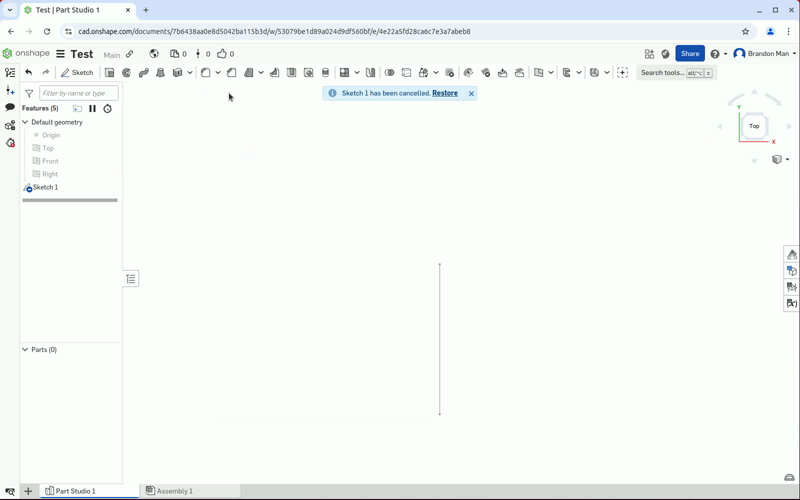
key(shift+h)
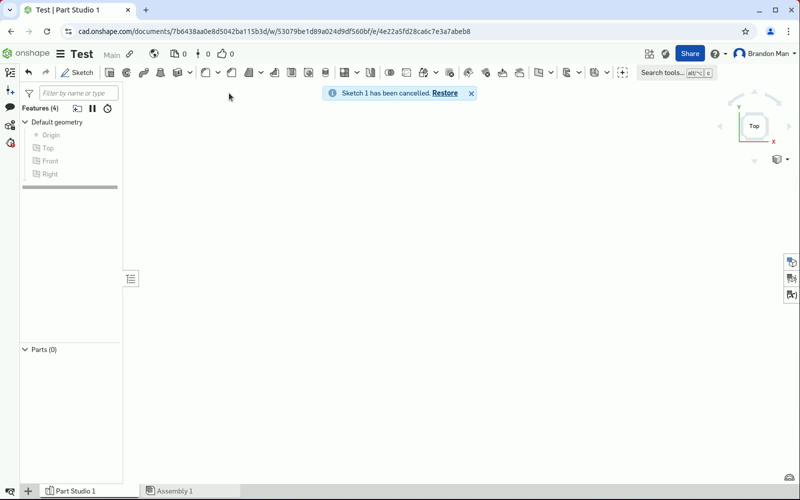
mouse_move(73, 352)
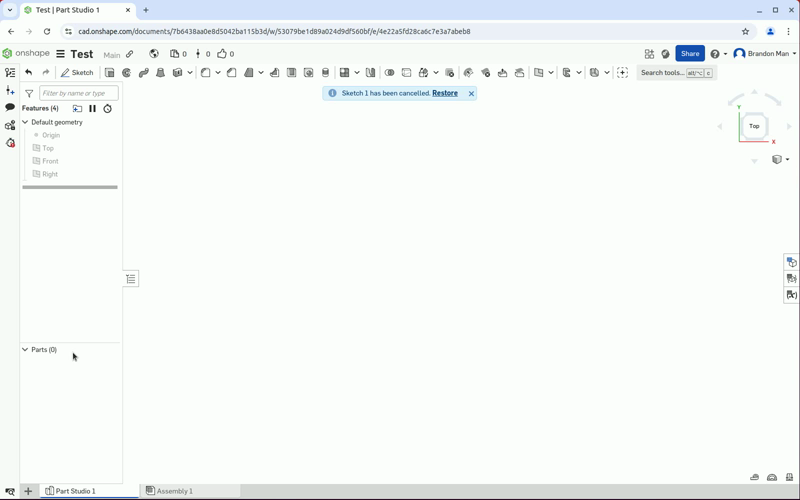
key(y)
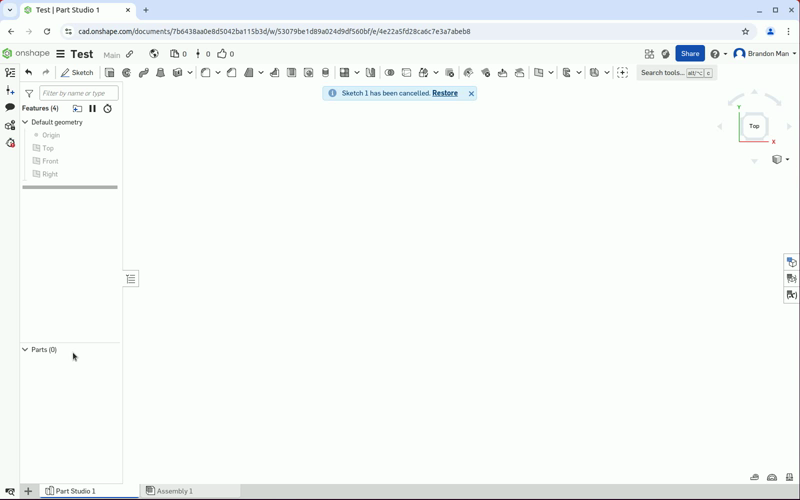
key(shift+p)
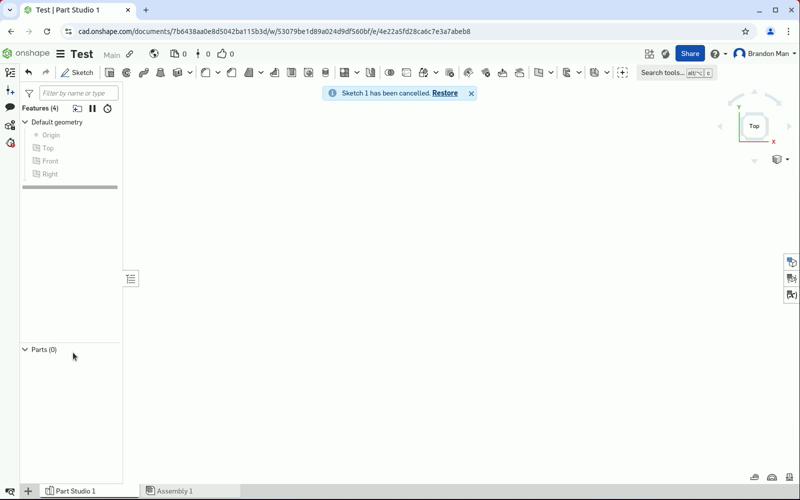
key(space)
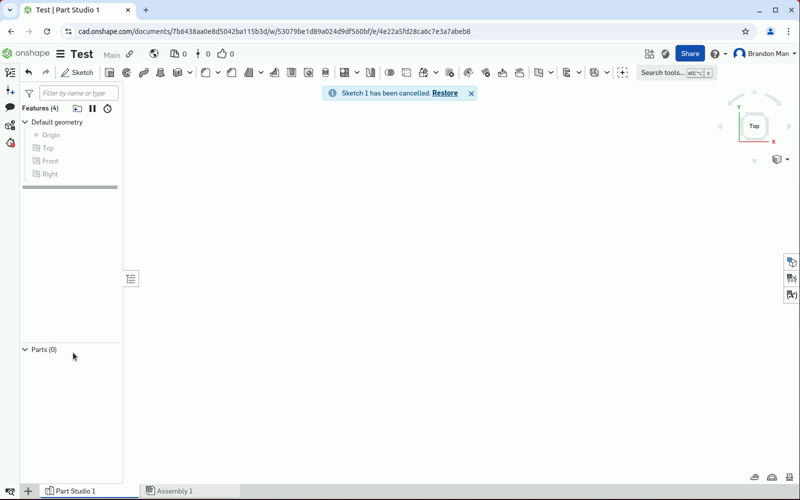
key_down(shift)
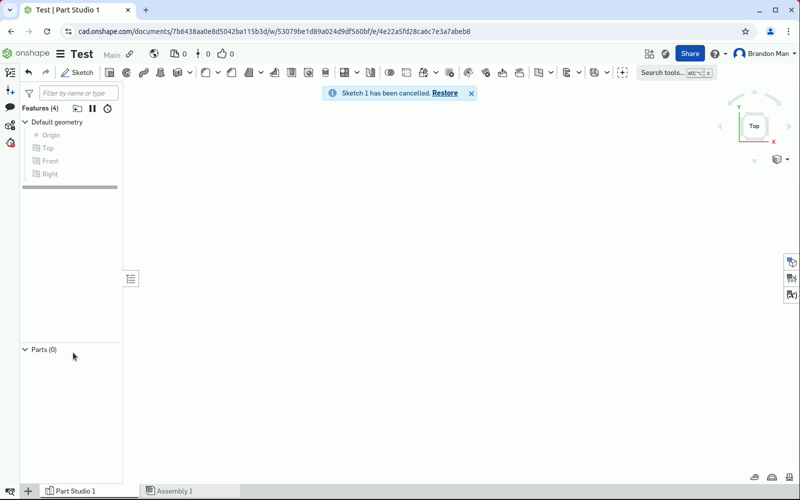
key(up)
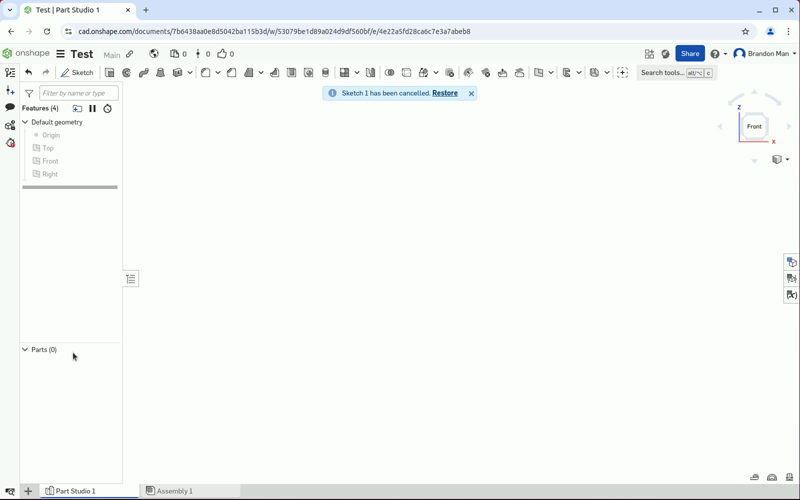
key_up(shift)
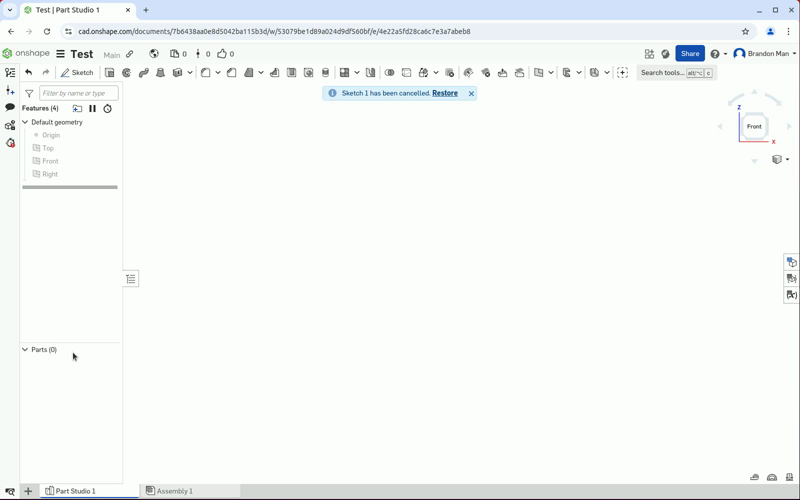
mouse_move(73, 352)
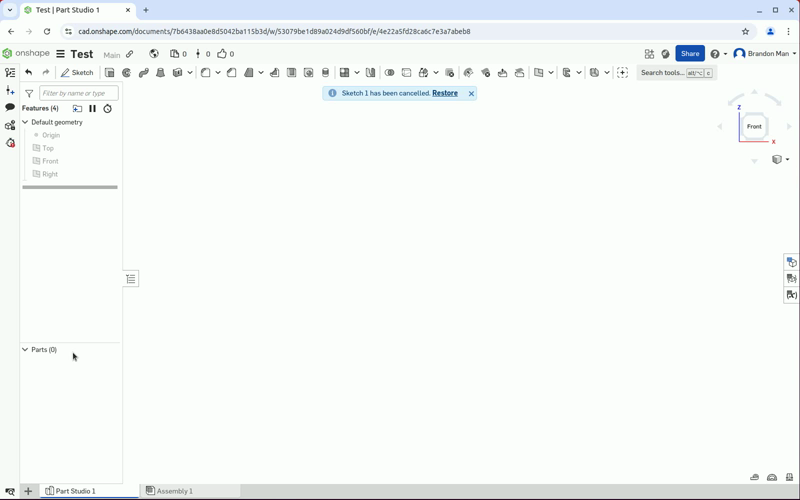
key(shift+y)
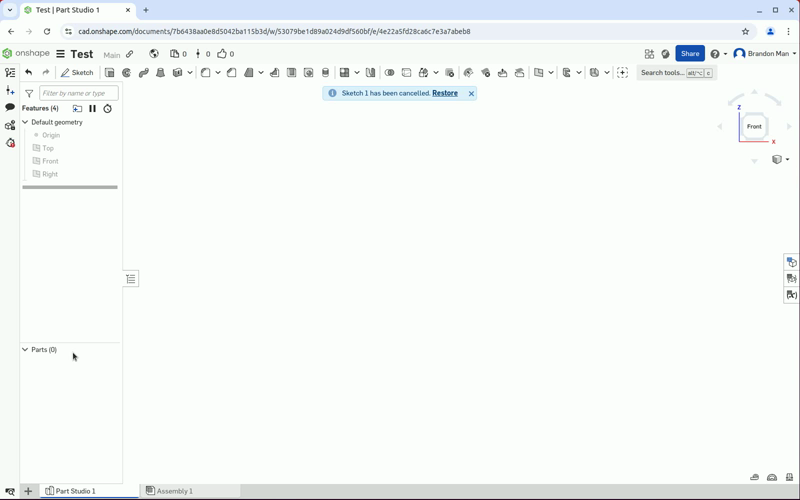
key(shift+s)
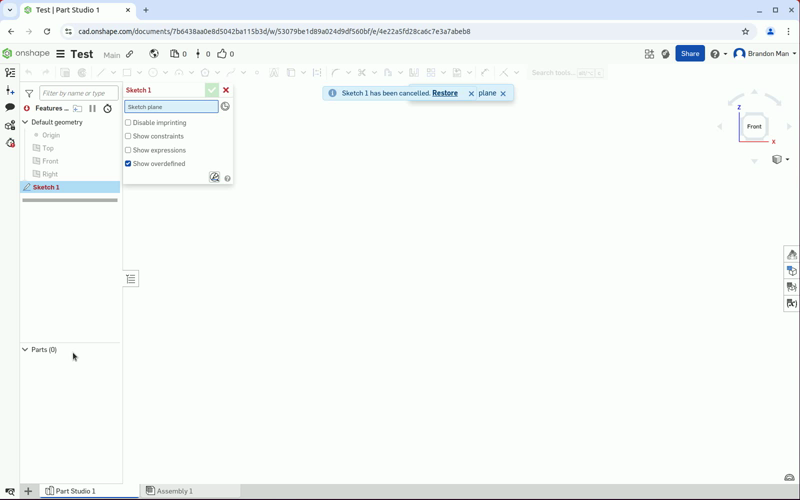
mouse_move(73, 163)
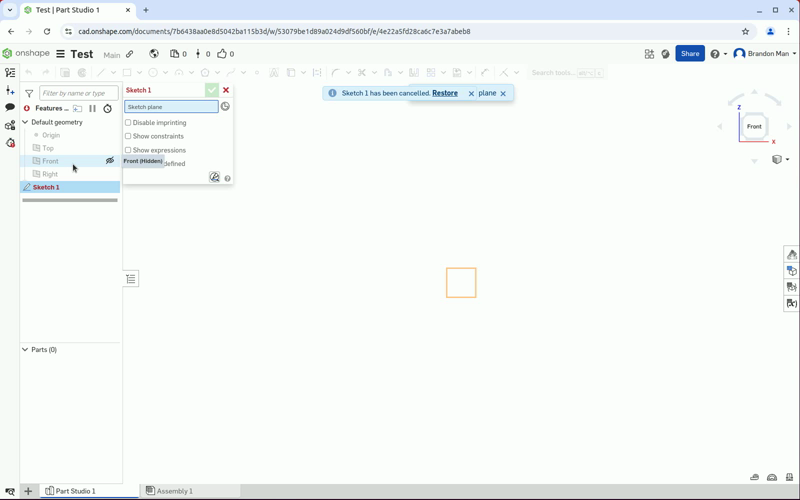
click(73, 163)
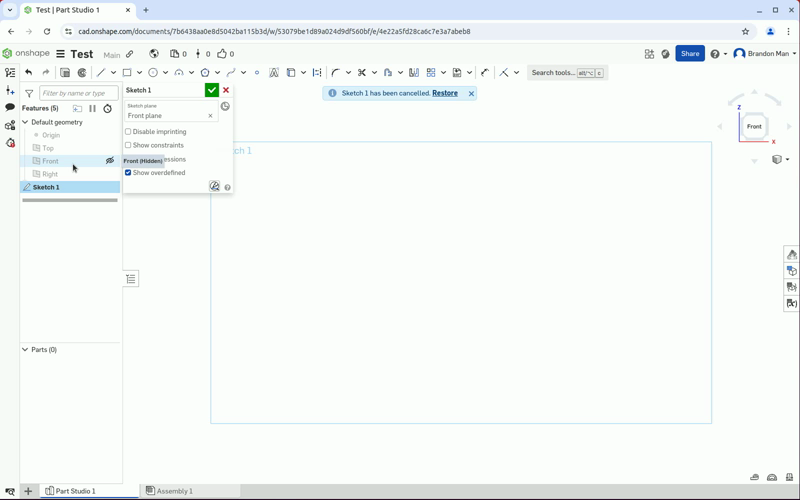
mouse_move(73, 352)
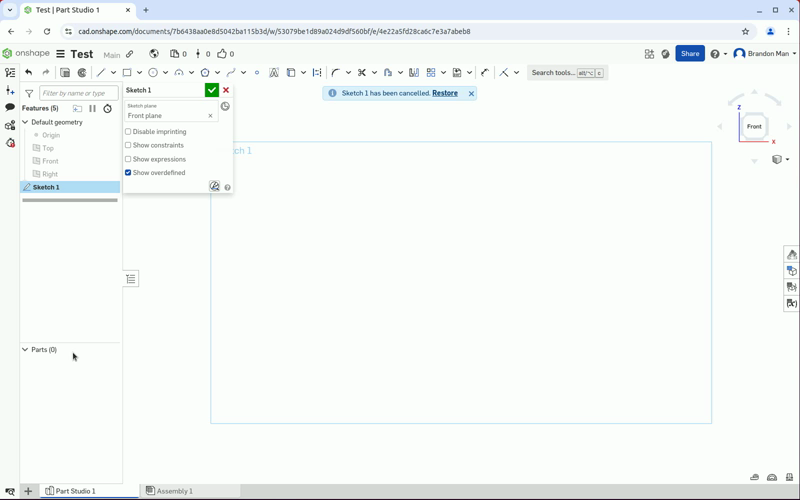
key(y)
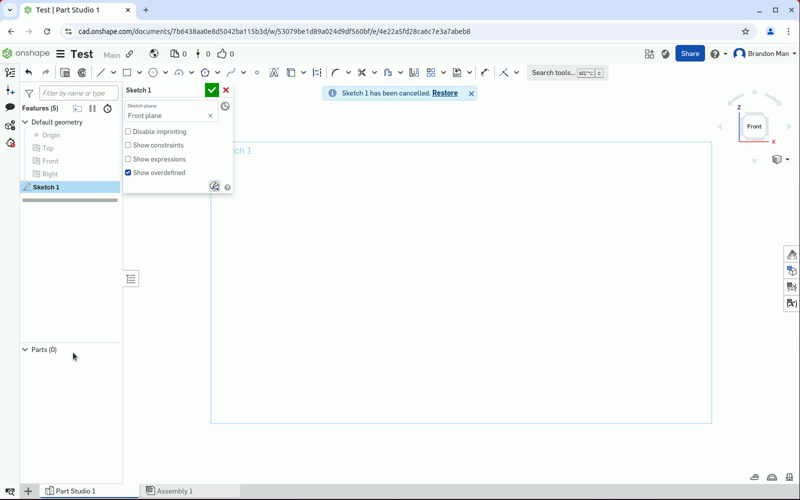
key(l)
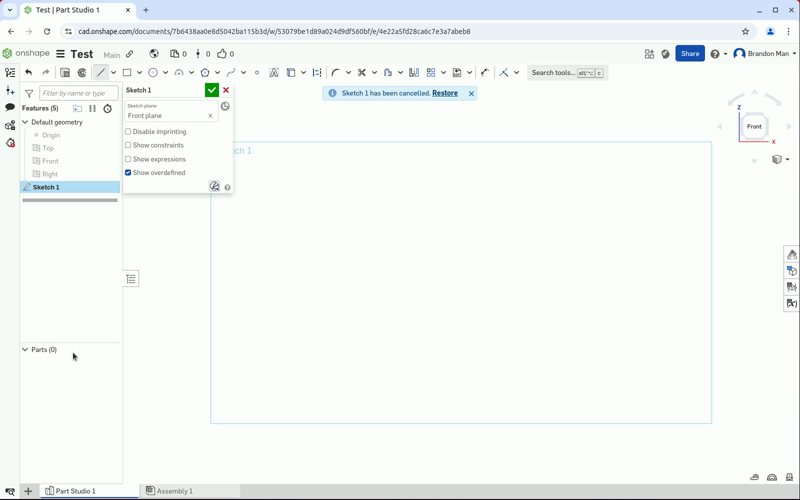
key_down(shift)
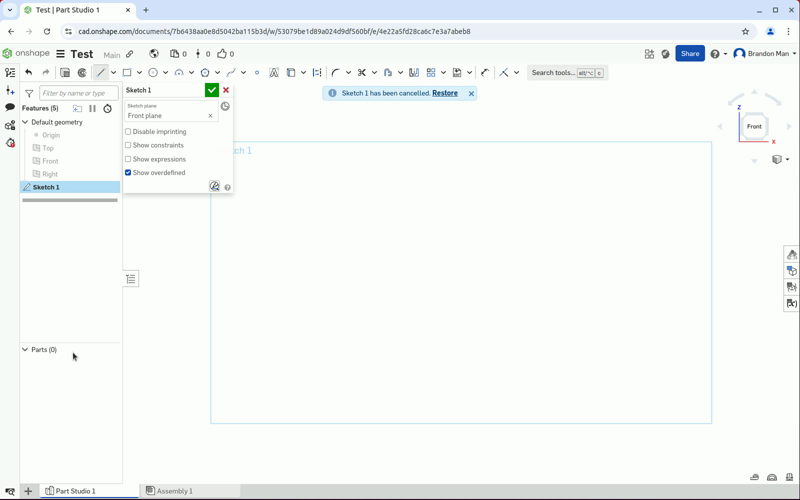
mouse_move(377, 327)
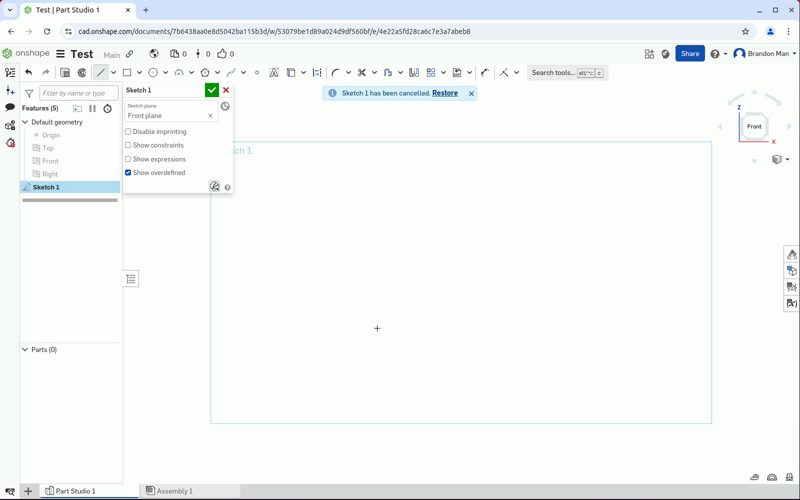
click(377, 327)
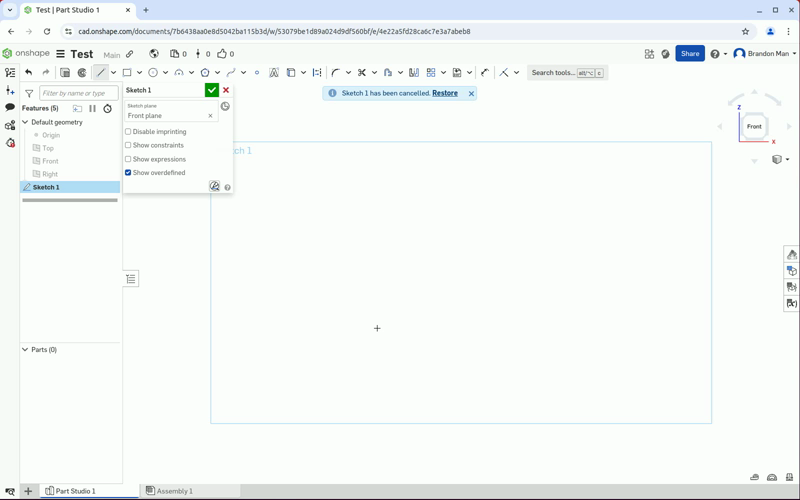
key_up(shift)
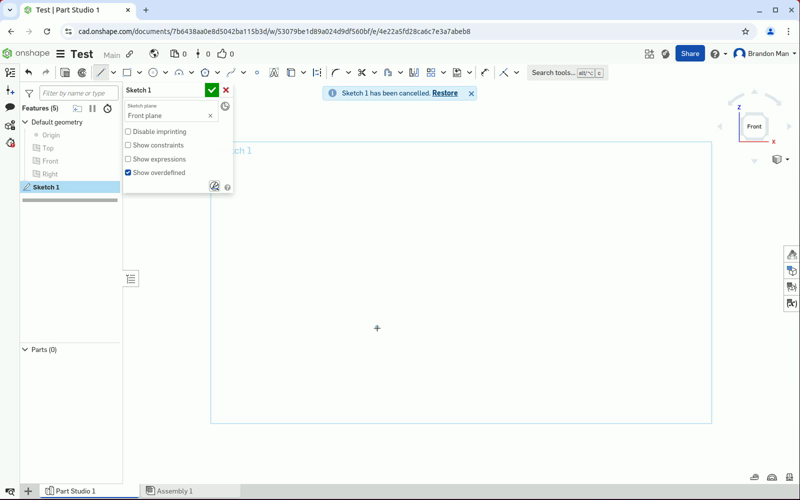
key_down(shift)
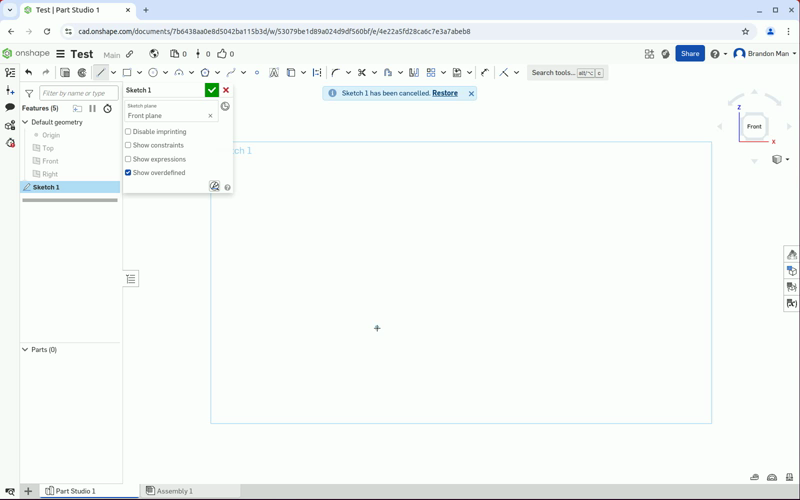
mouse_move(507, 327)
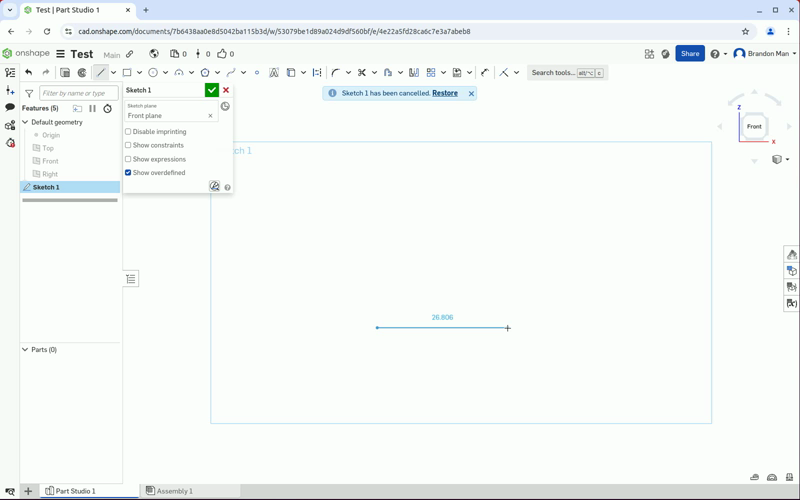
click(507, 327)
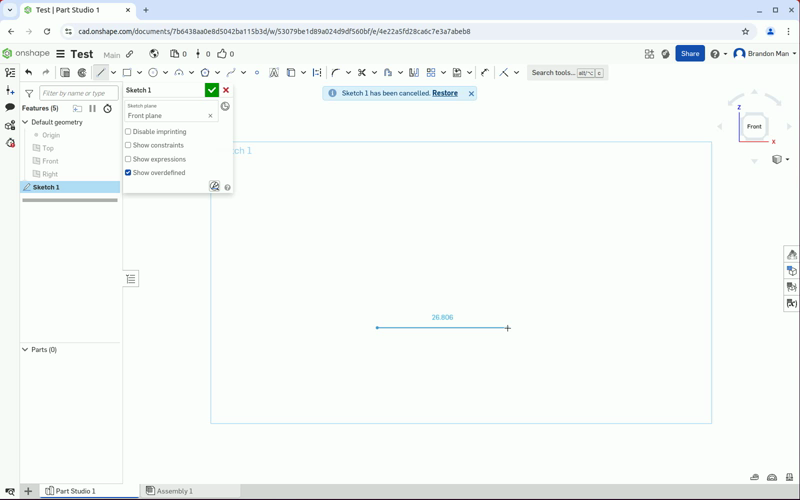
key_up(shift)
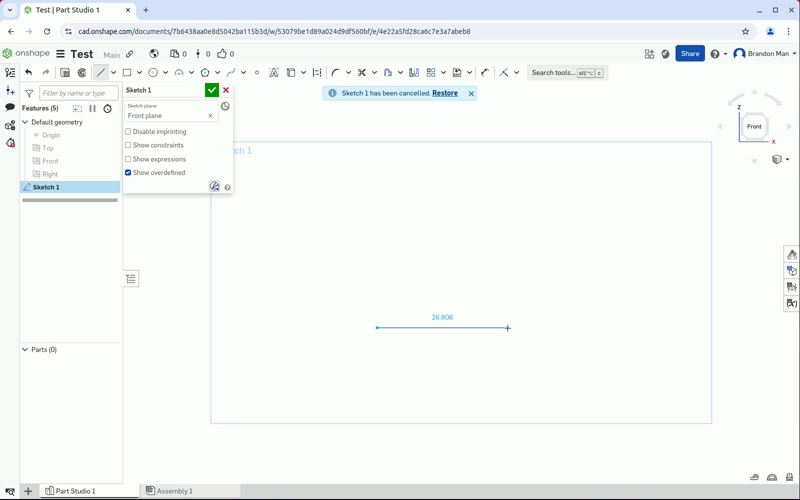
key_down(shift)
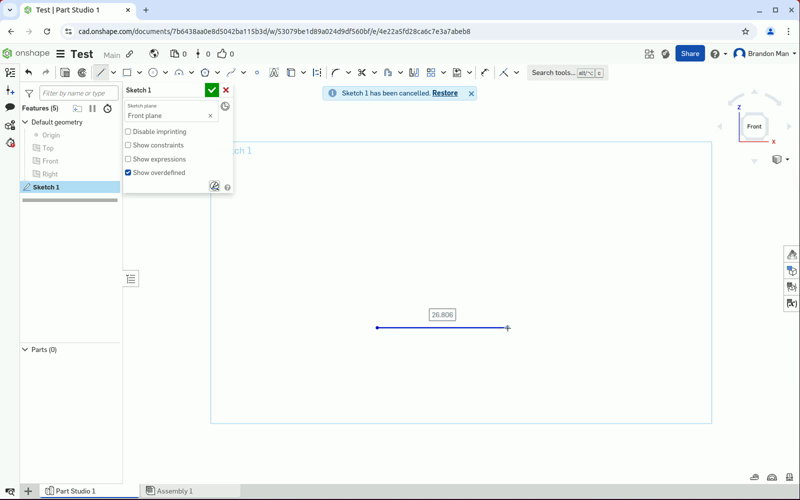
mouse_move(513, 228)
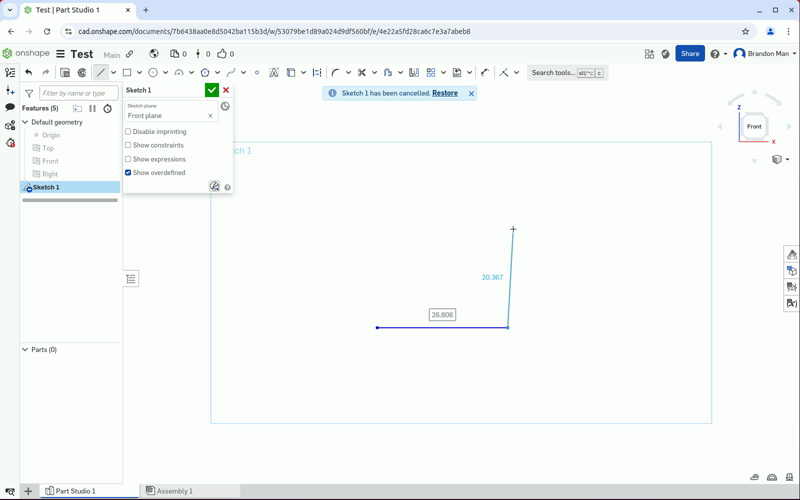
click(513, 228)
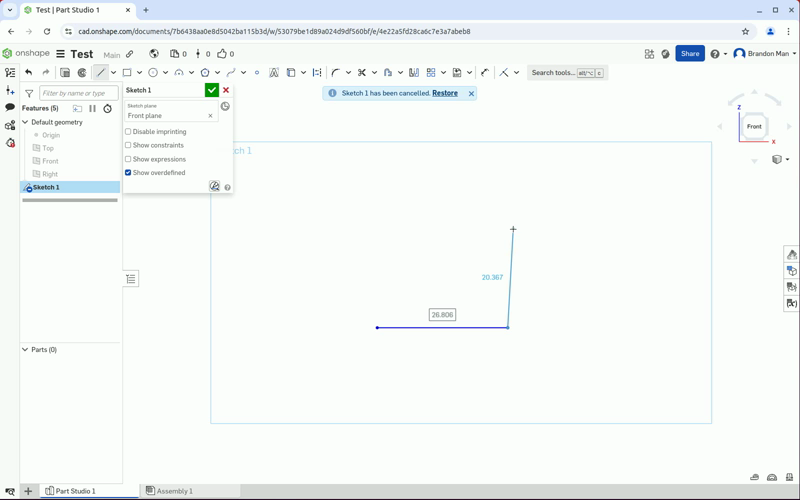
key_up(shift)
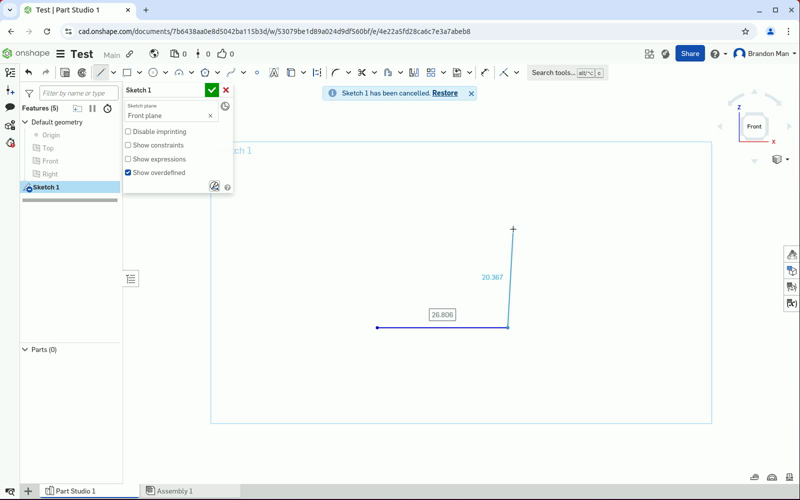
key_down(shift)
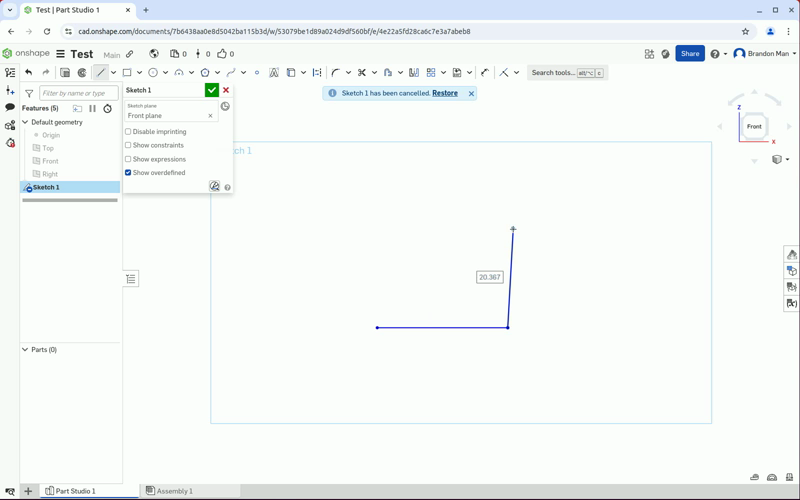
mouse_move(401, 228)
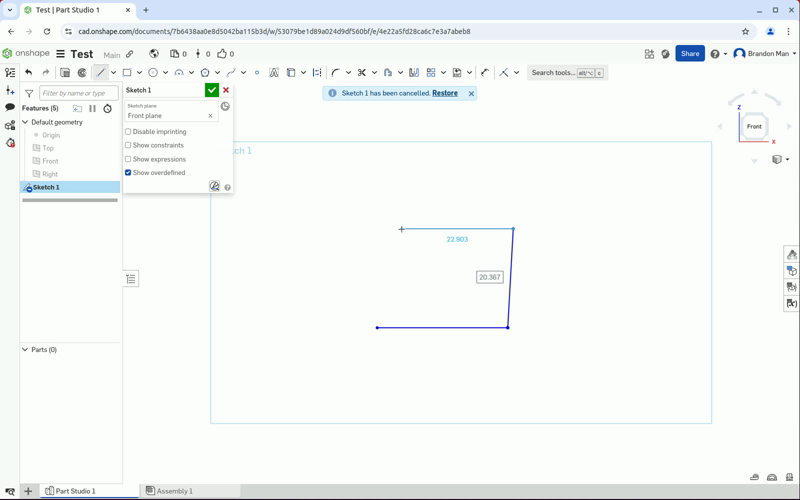
click(401, 228)
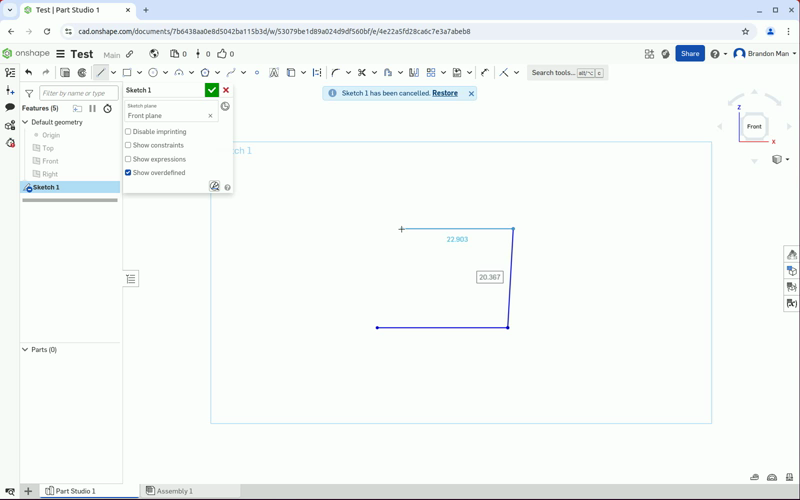
key_up(shift)
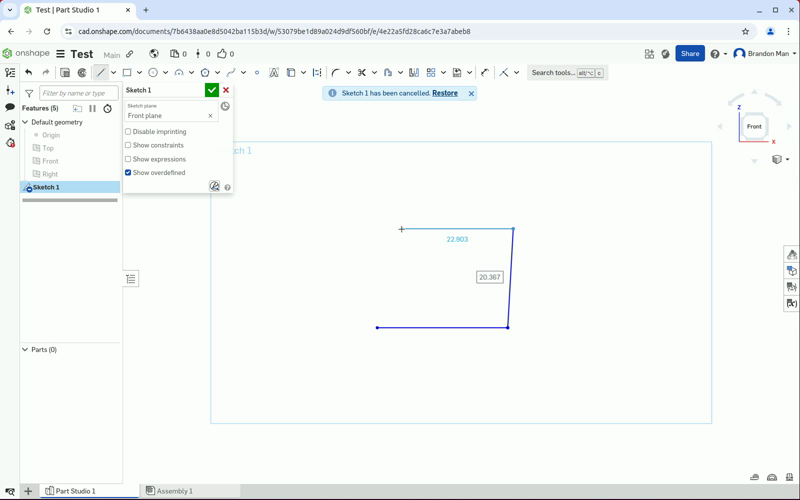
key_down(shift)
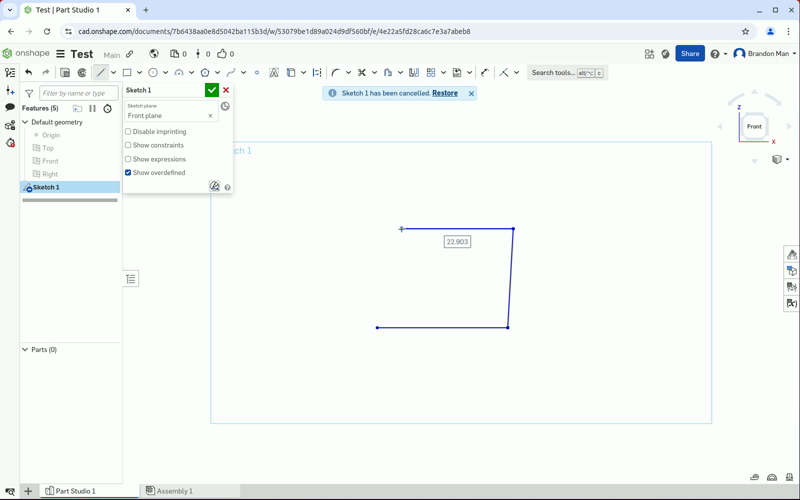
mouse_move(377, 327)
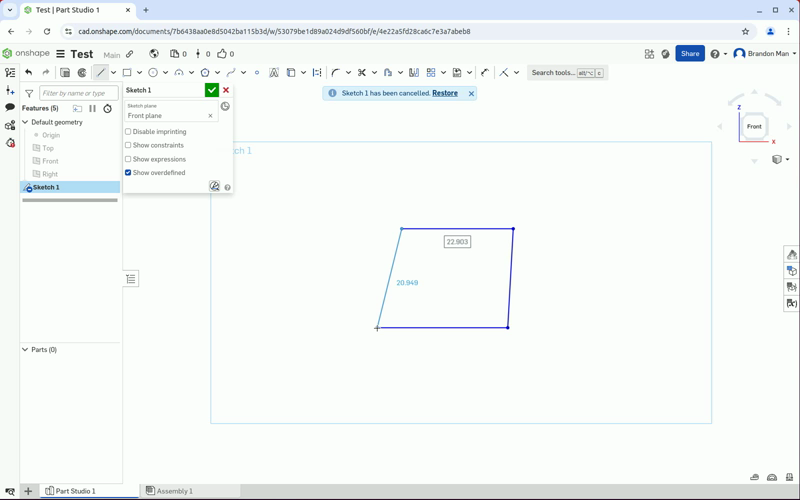
key_up(shift)
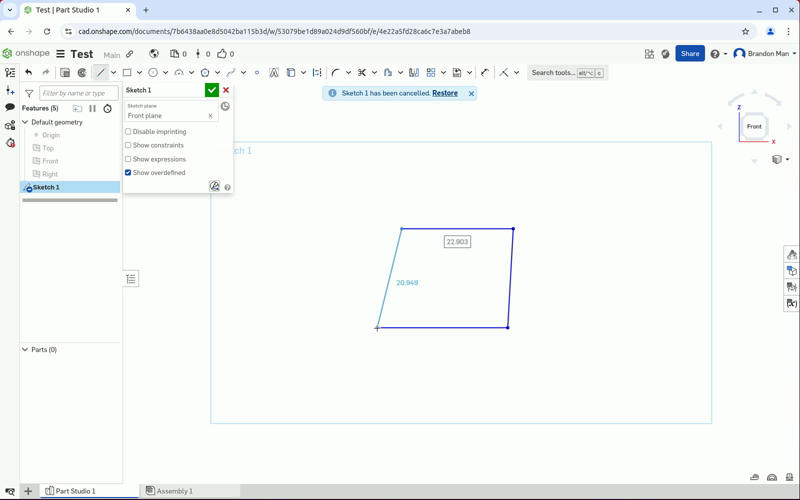
click(377, 327)
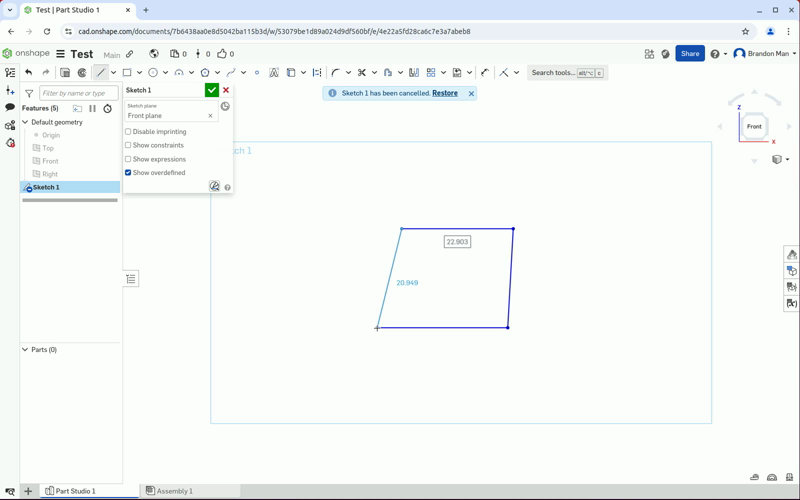
key(esc)
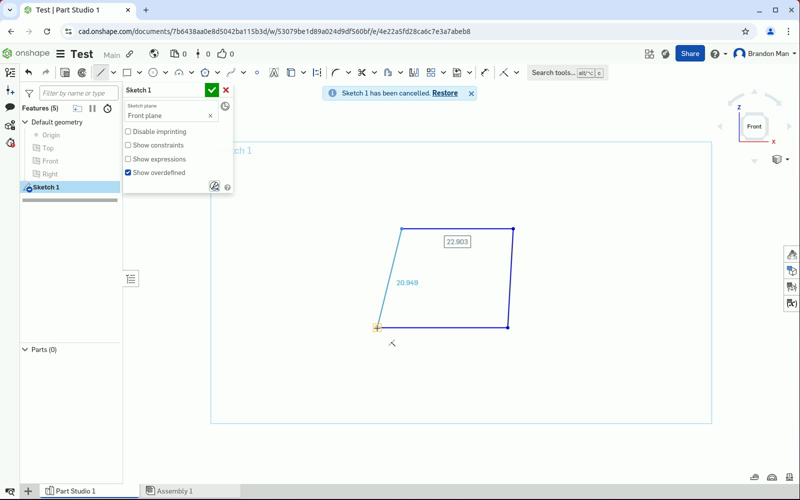
mouse_move(477, 290)
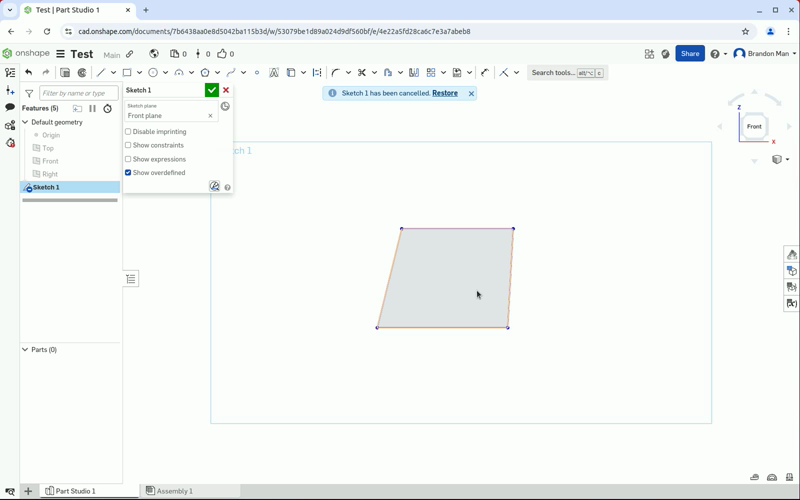
click(477, 290)
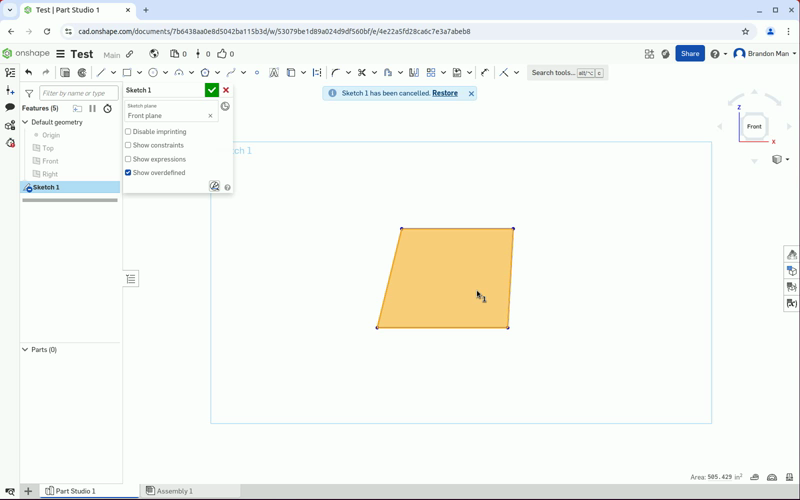
mouse_move(73, 352)
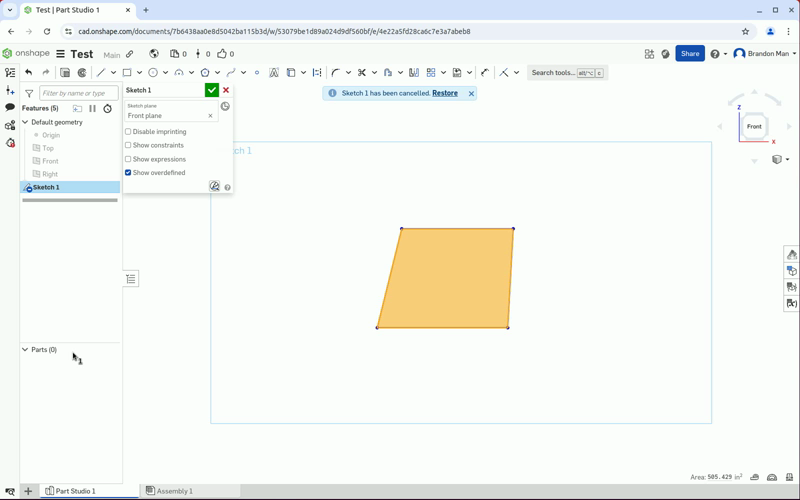
key(shift+y)
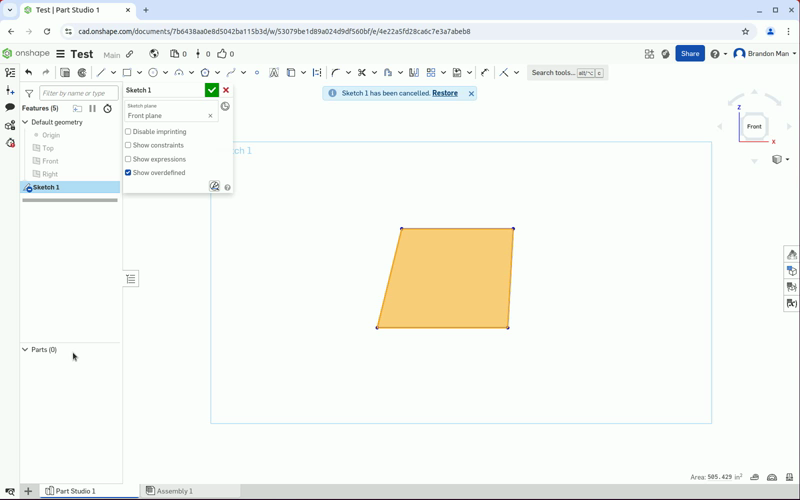
key(shift+e)
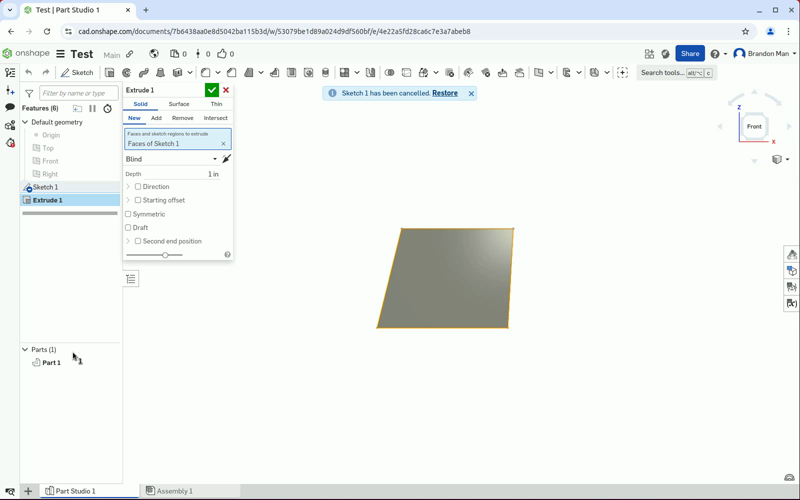
mouse_move(143, 106)
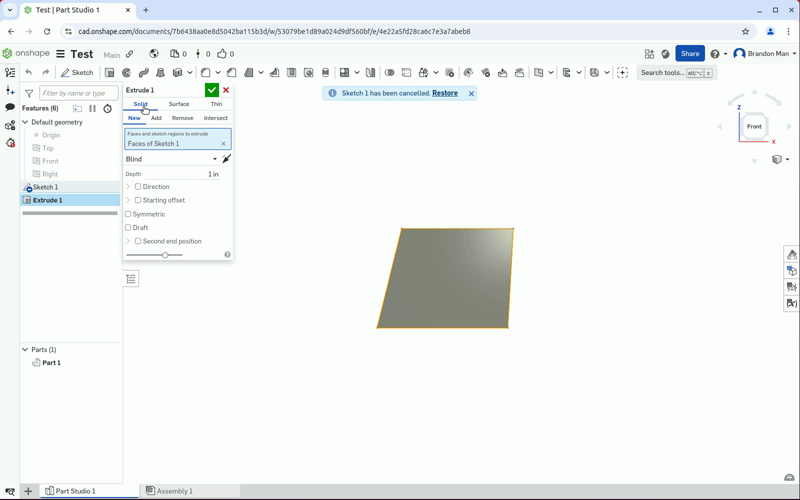
click(143, 106)
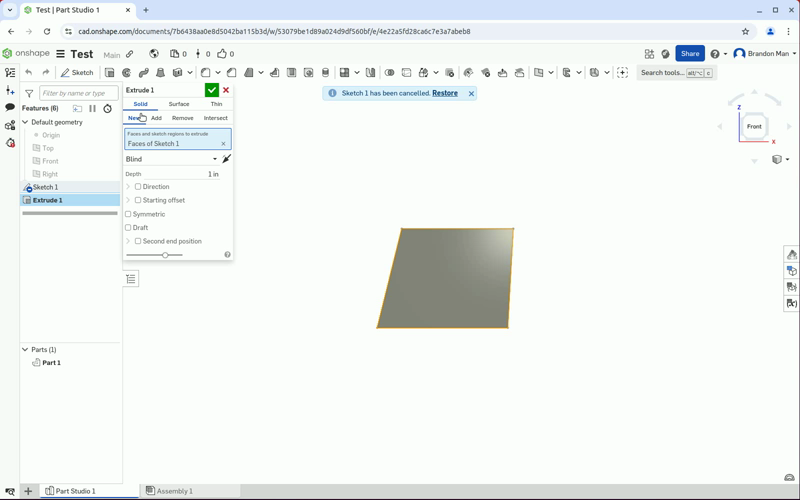
mouse_move(137, 120)
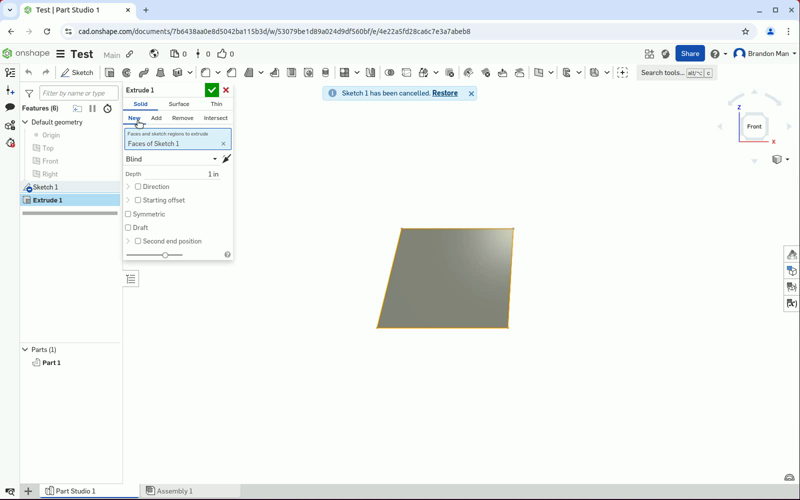
click(137, 120)
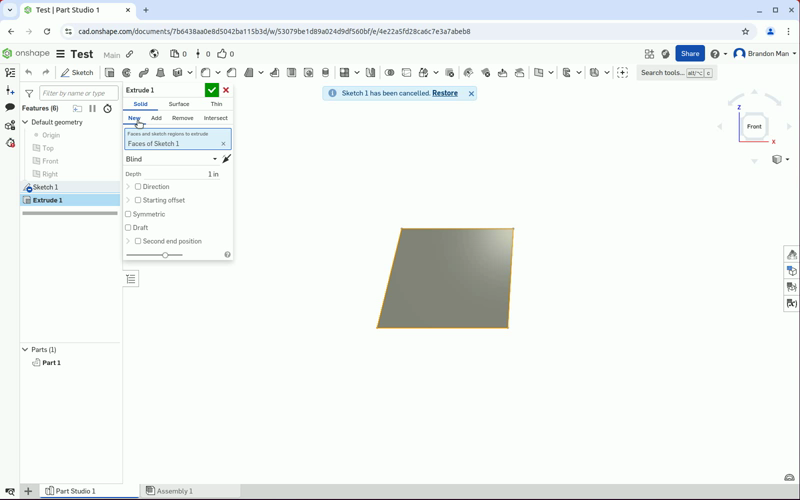
key(tab, 4)
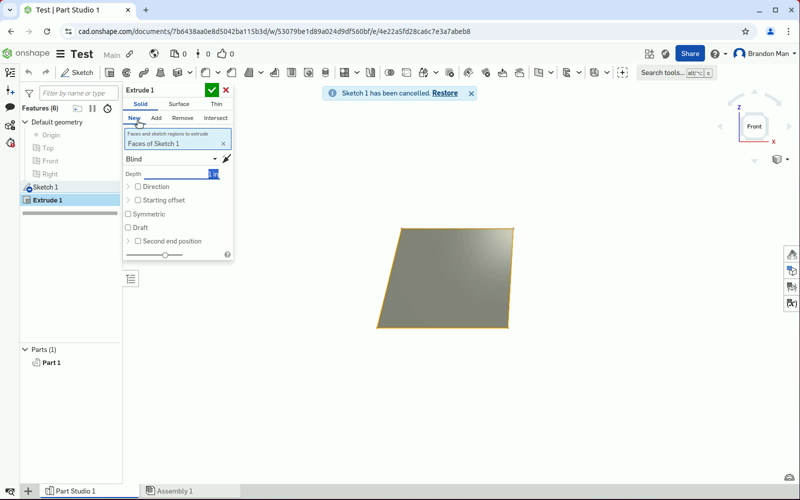
text(23.108)
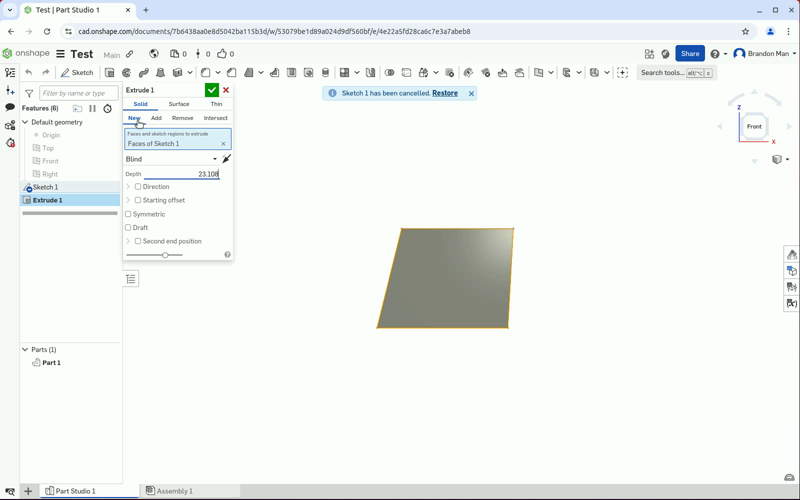
key(enter)
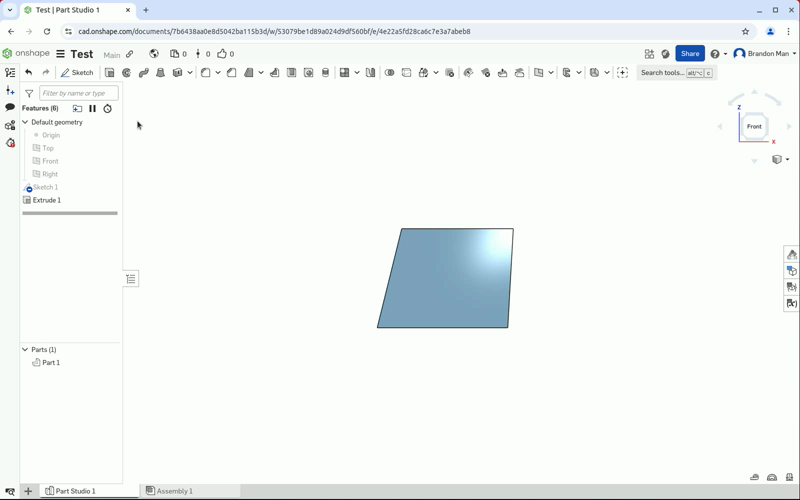
key(shift+h)
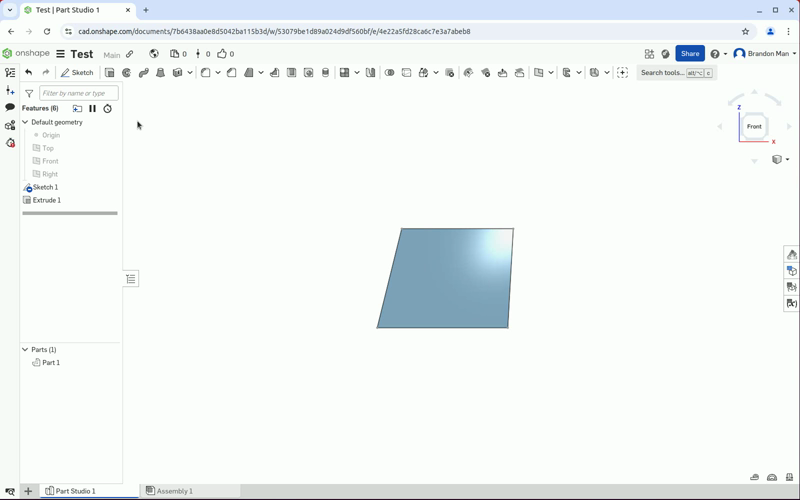
key(shift+h)
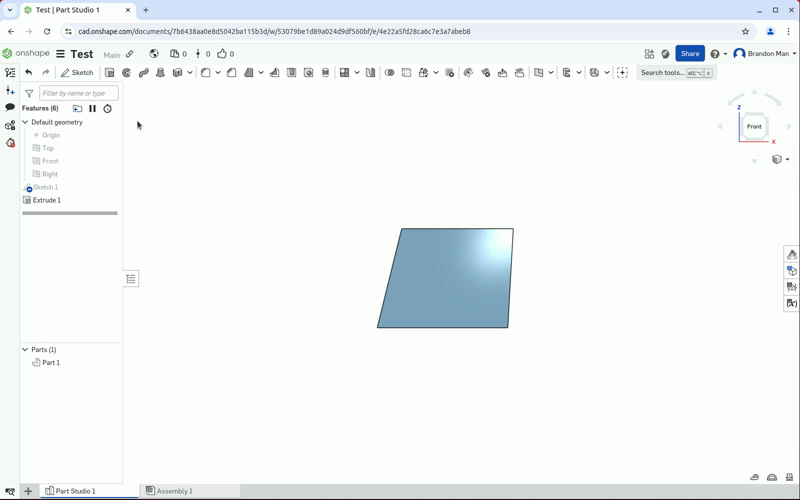
mouse_move(73, 189)
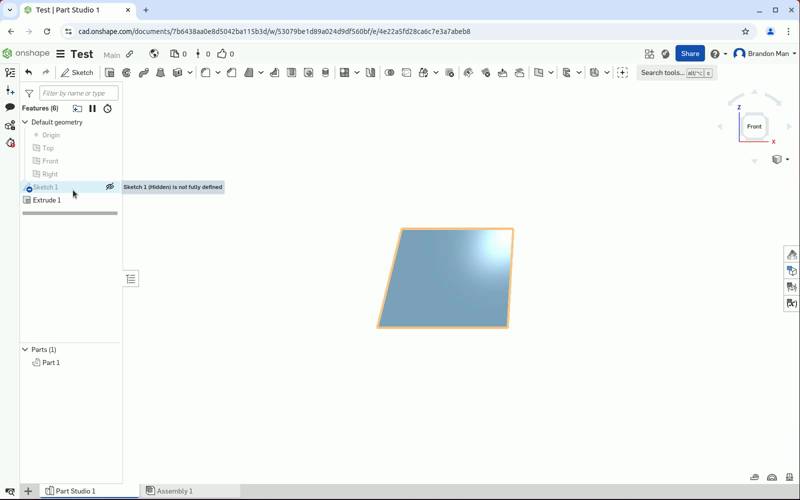
click(73, 189)
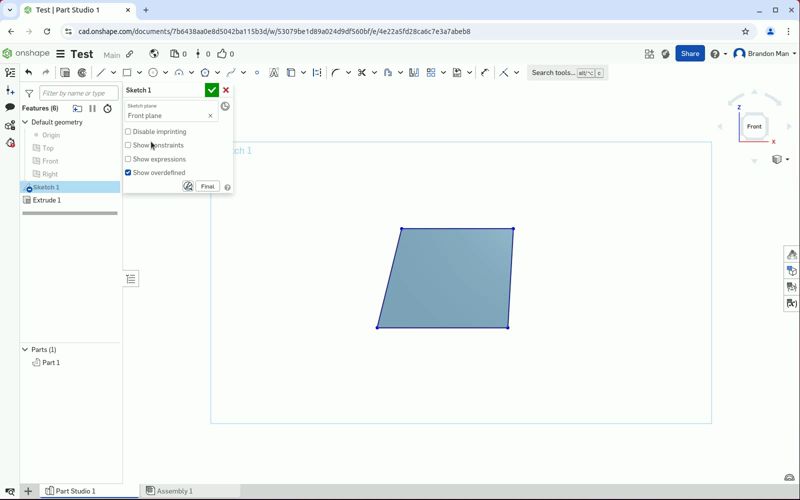
mouse_move(229, 92)
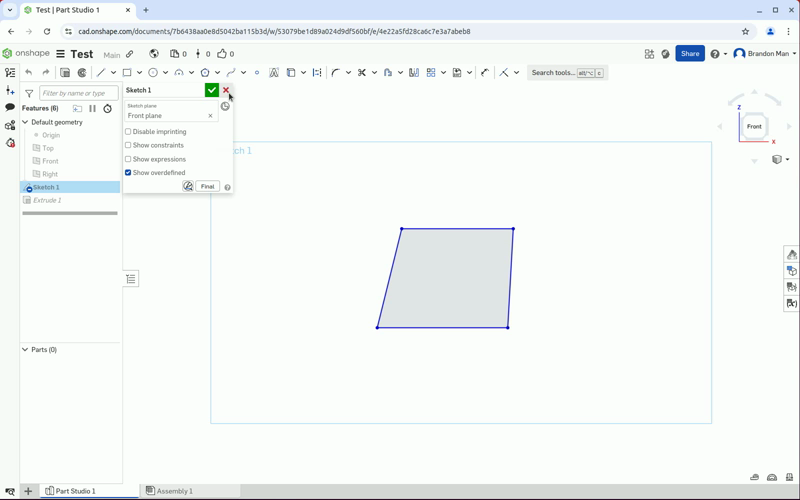
click(229, 92)
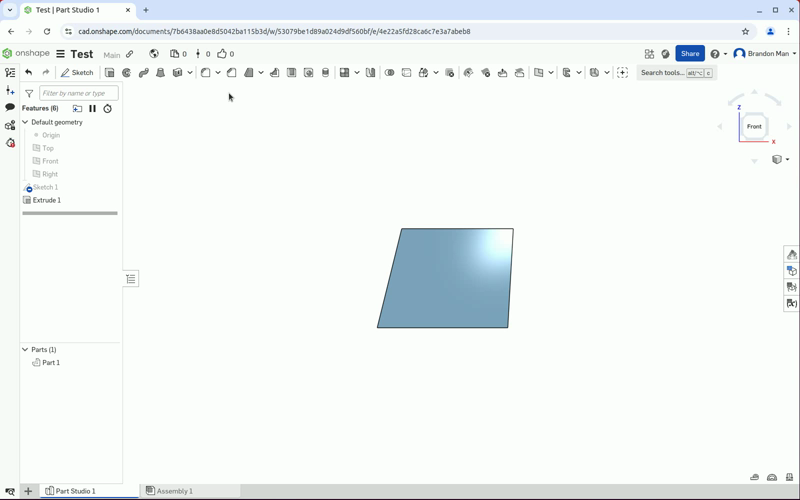
mouse_move(541, 75)
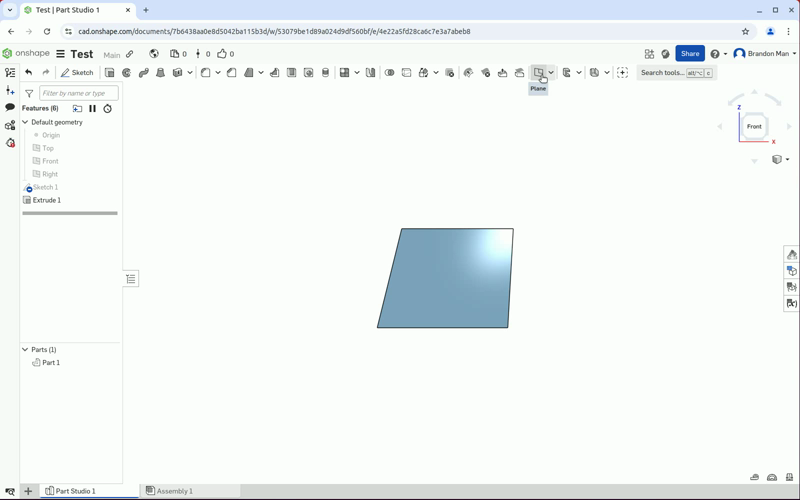
click(541, 75)
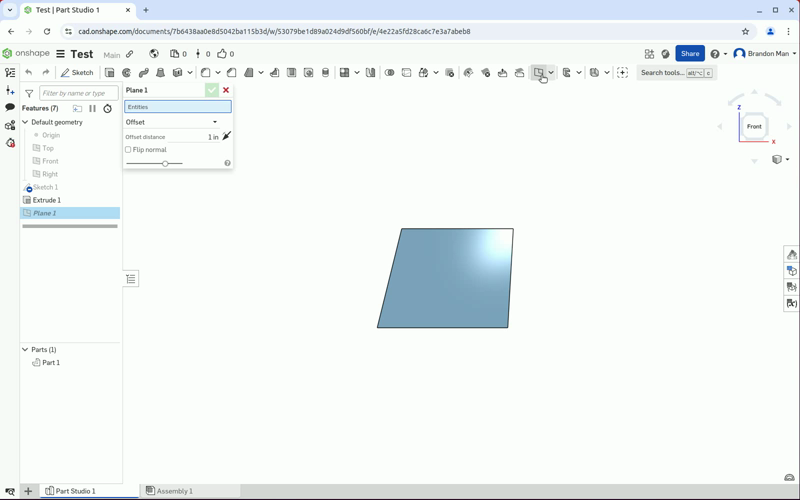
mouse_move(73, 163)
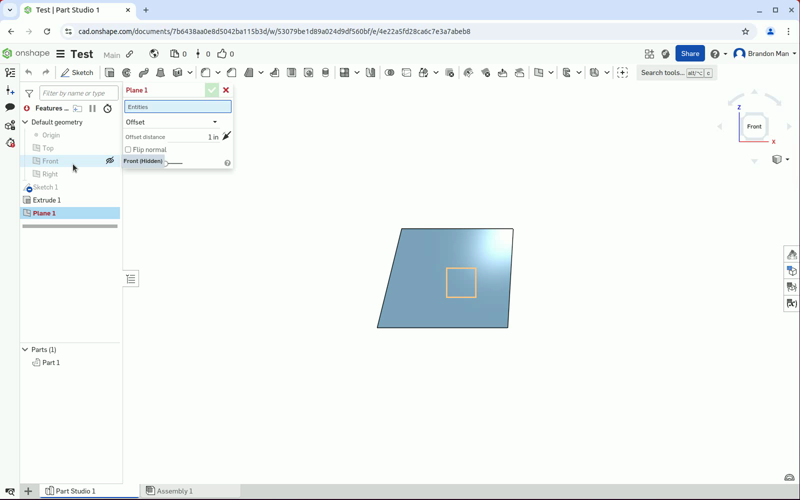
click(73, 163)
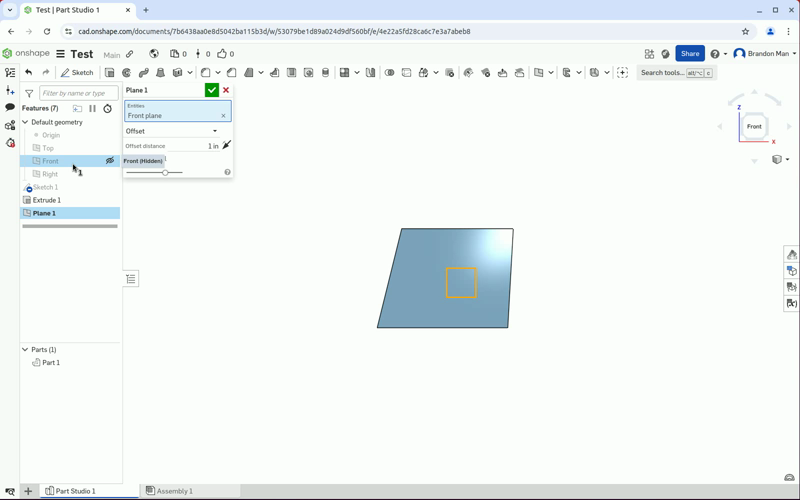
key(tab, 2)
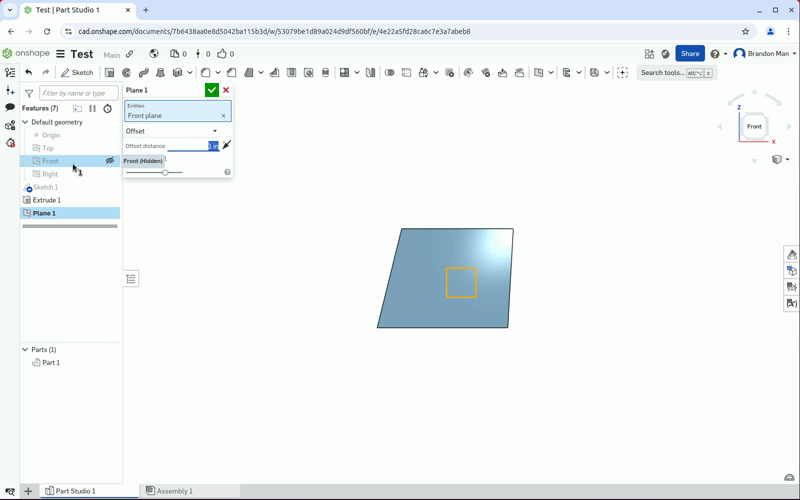
text(23.108)
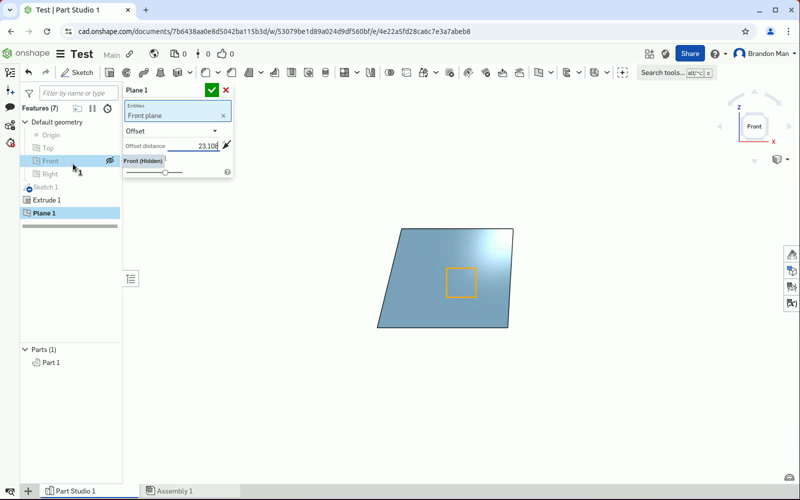
key(enter, 2)
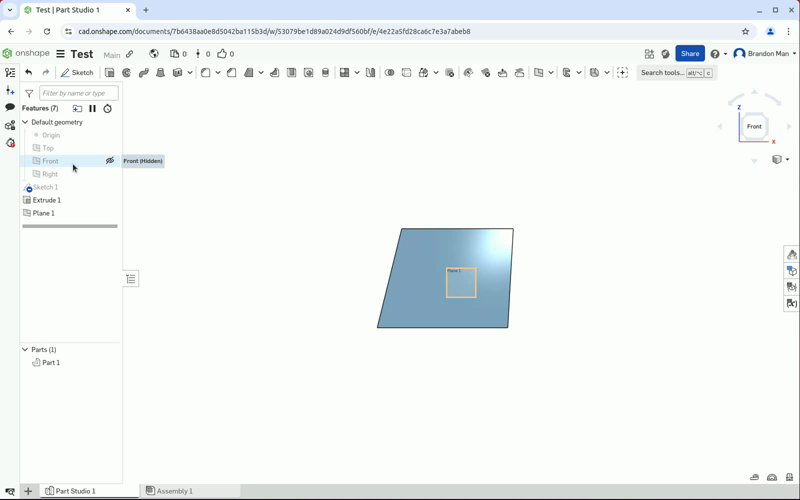
key(shift+s)
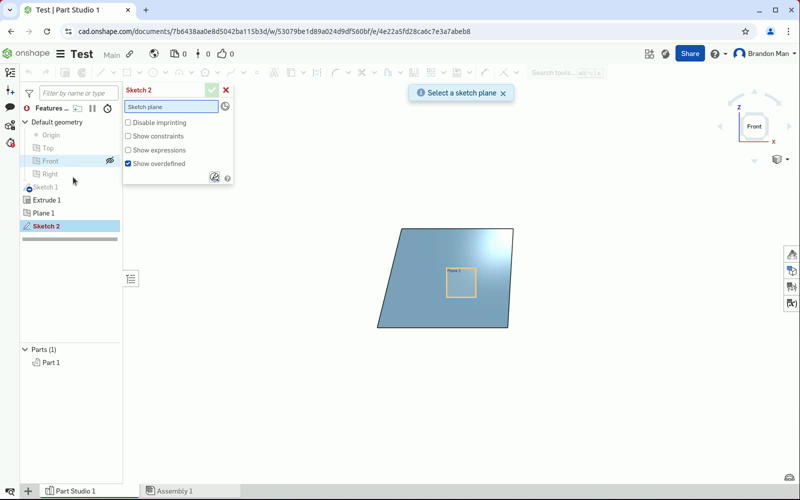
mouse_move(73, 215)
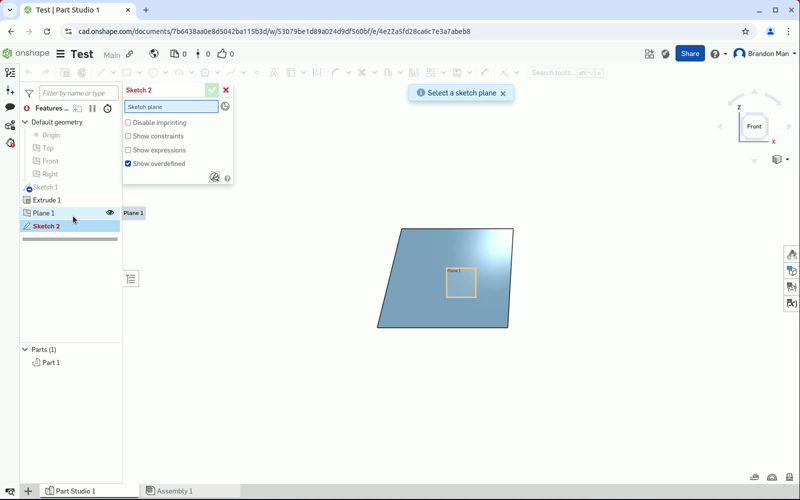
click(73, 215)
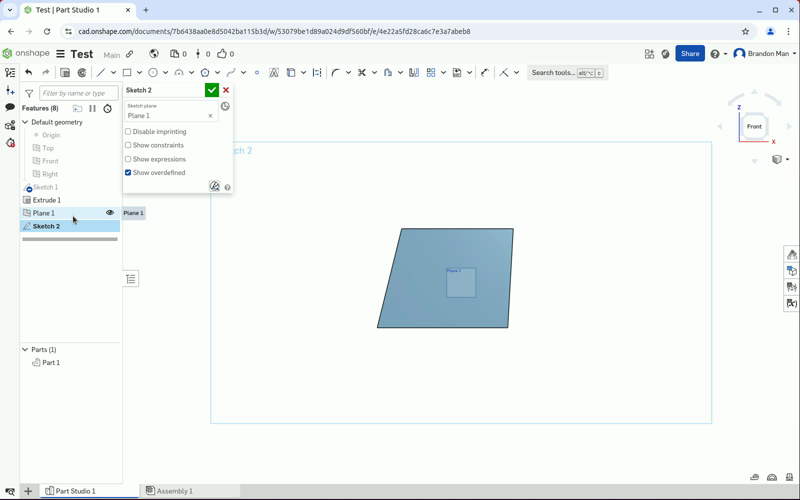
mouse_move(73, 352)
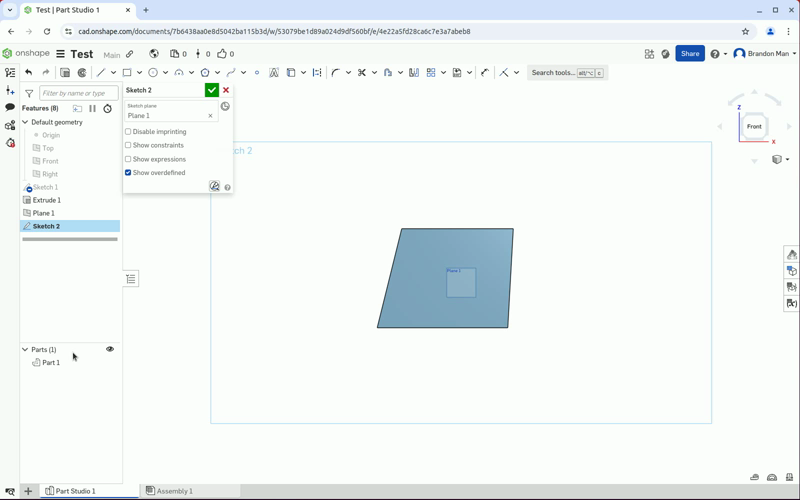
key(y)
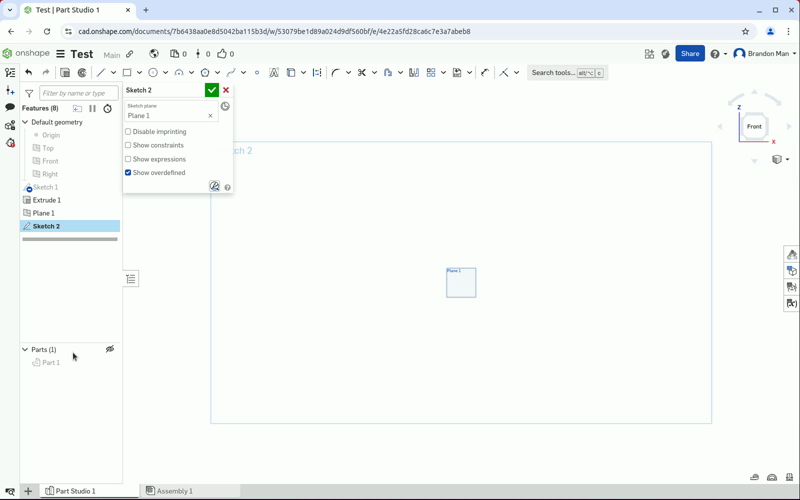
key(c)
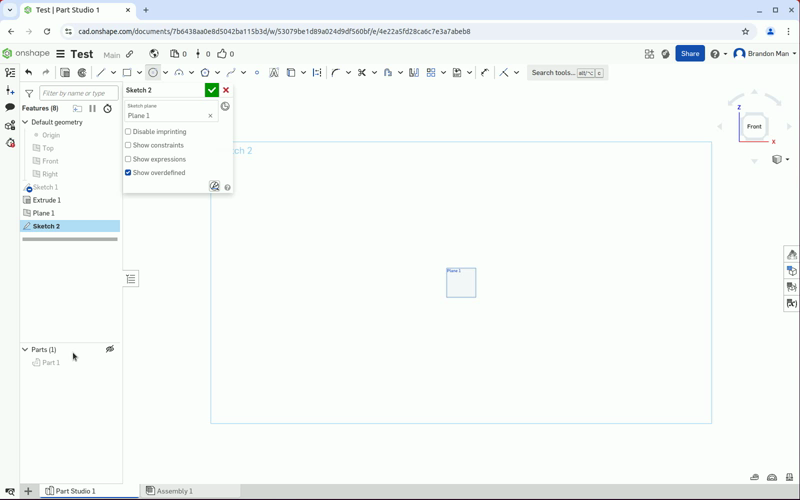
key_down(shift)
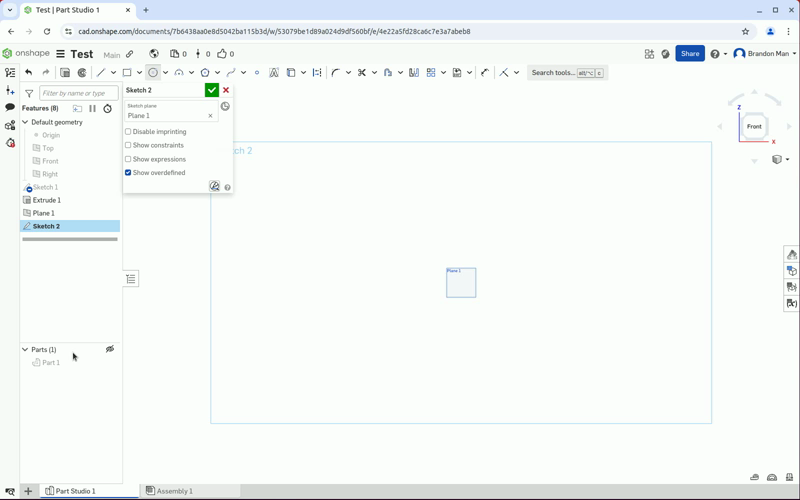
mouse_move(418, 246)
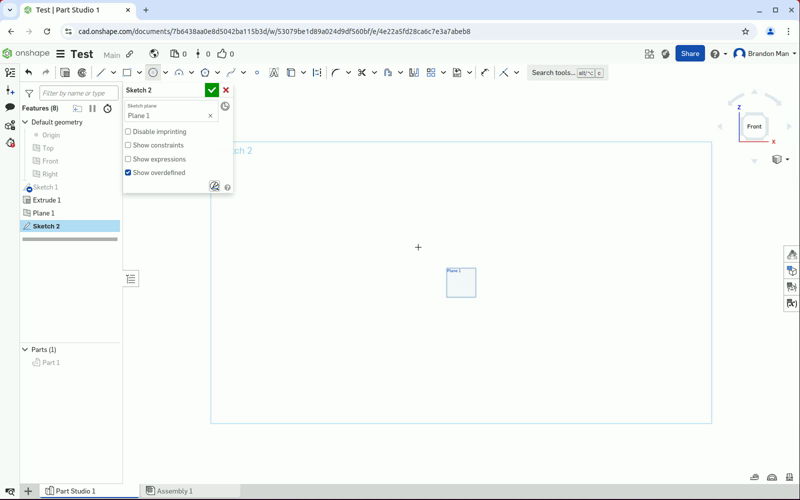
click(418, 246)
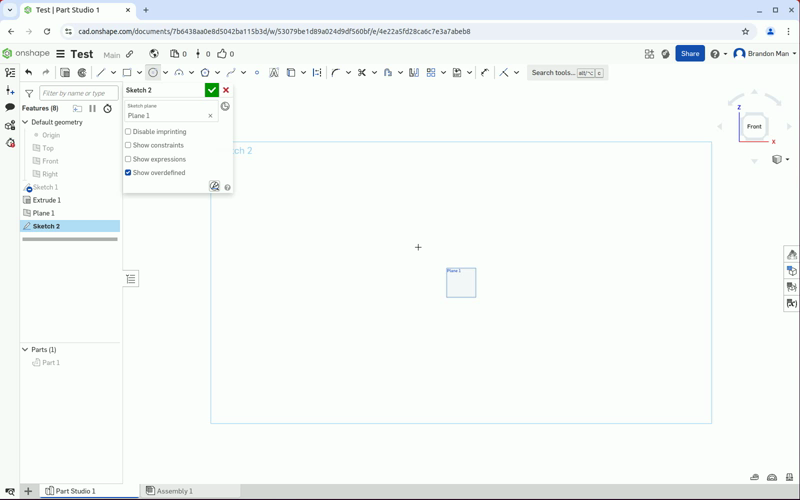
key_up(shift)
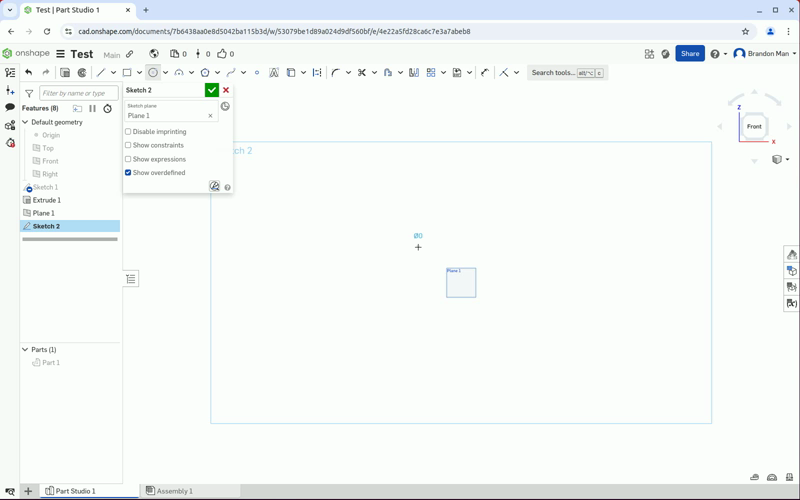
mouse_move(429, 246)
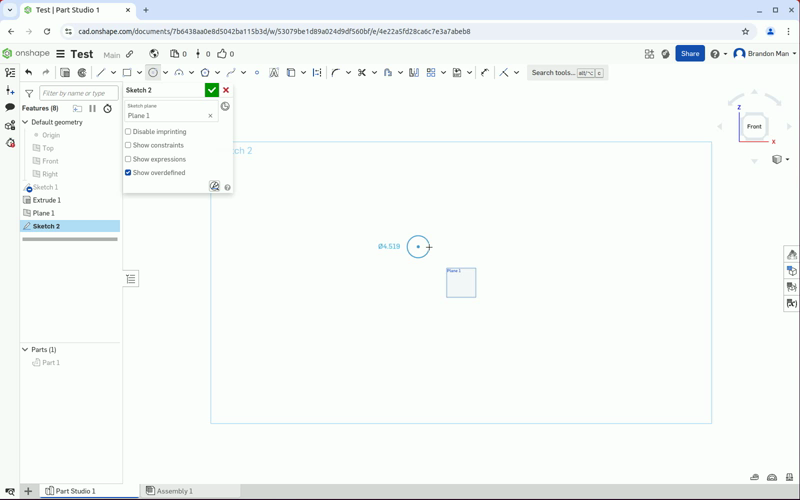
click(429, 246)
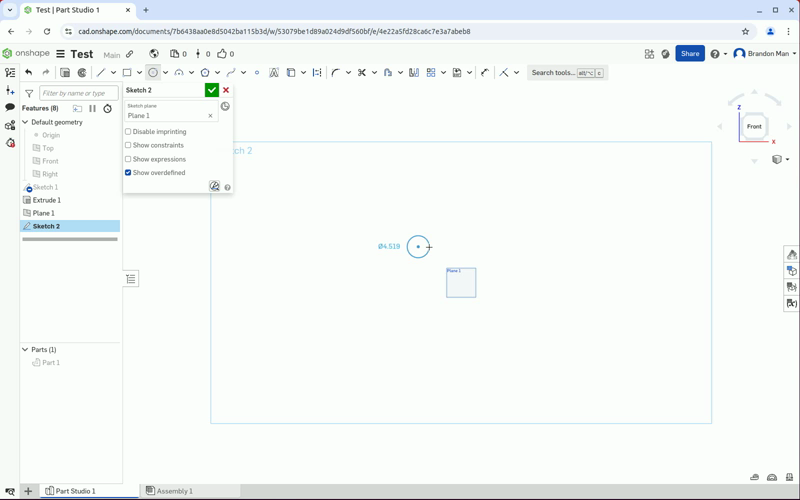
key(esc)
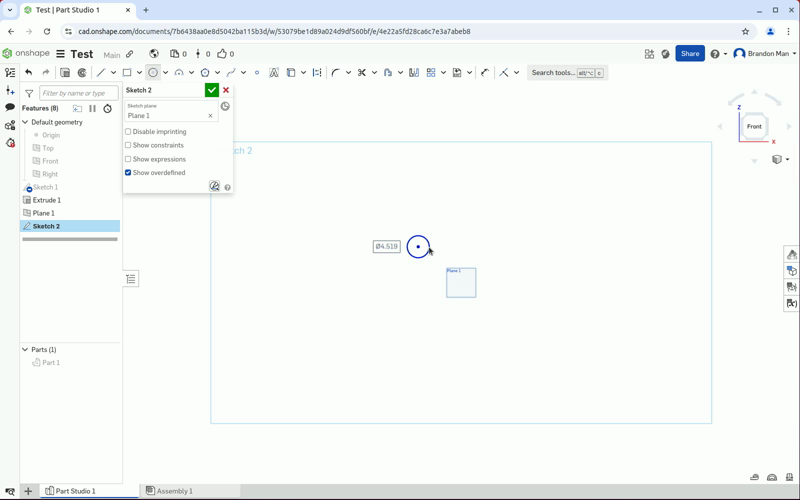
mouse_move(419, 237)
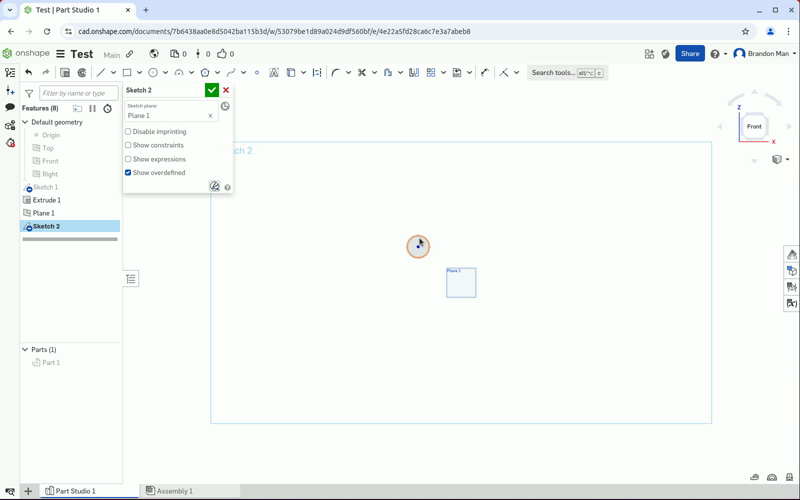
scroll(6)
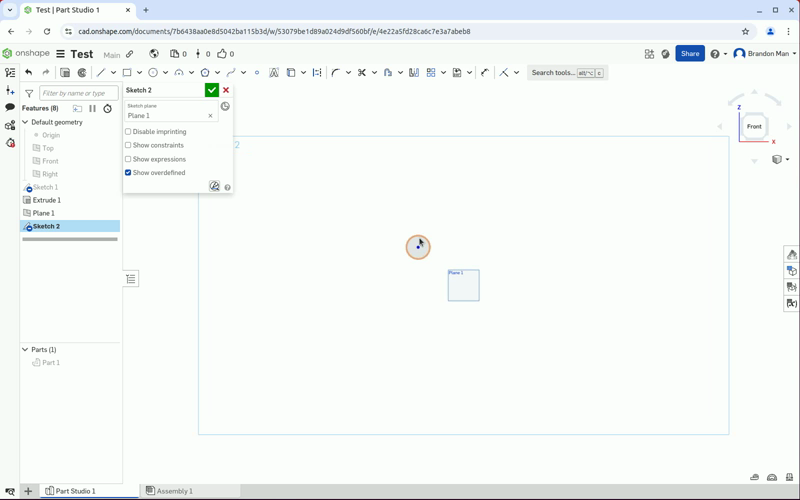
scroll(6)
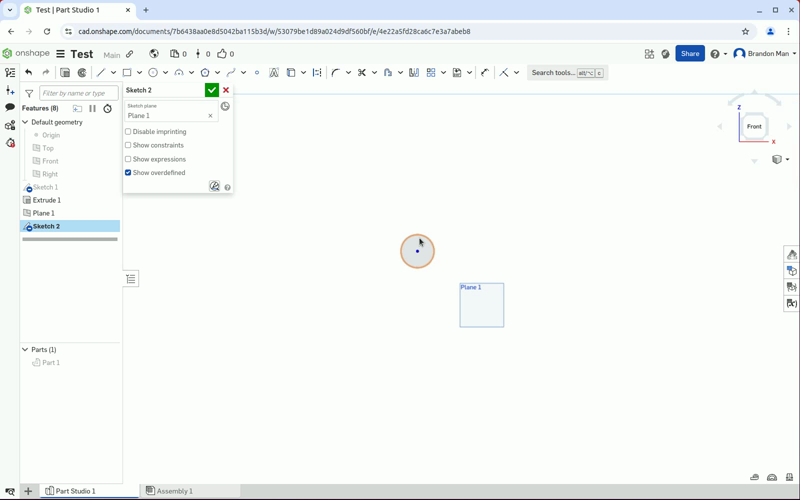
scroll(6)
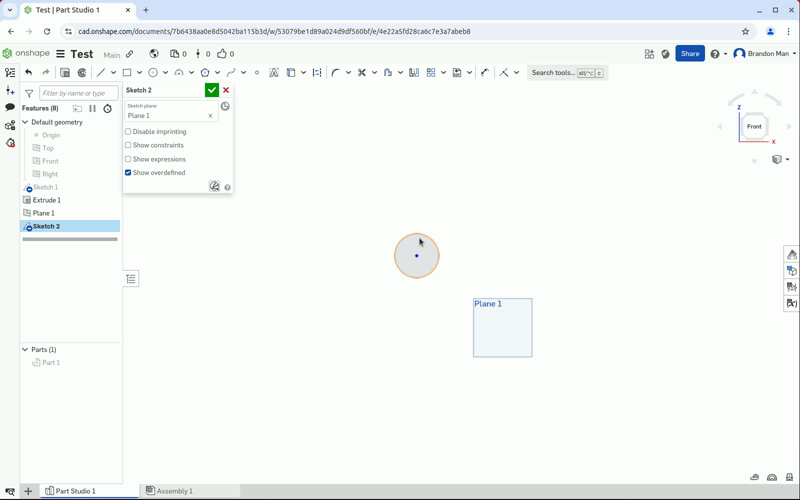
scroll(6)
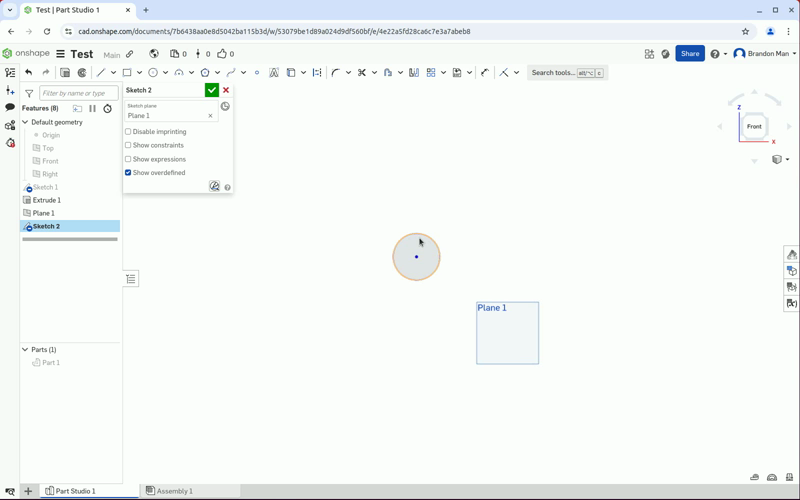
scroll(6)
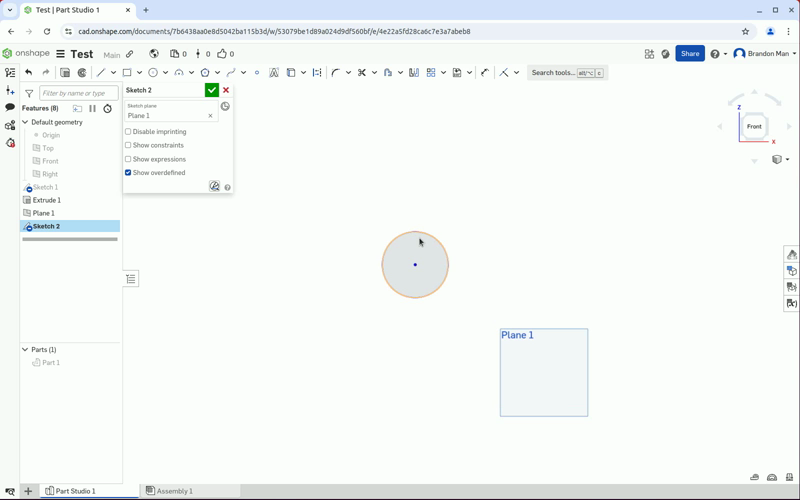
scroll(6)
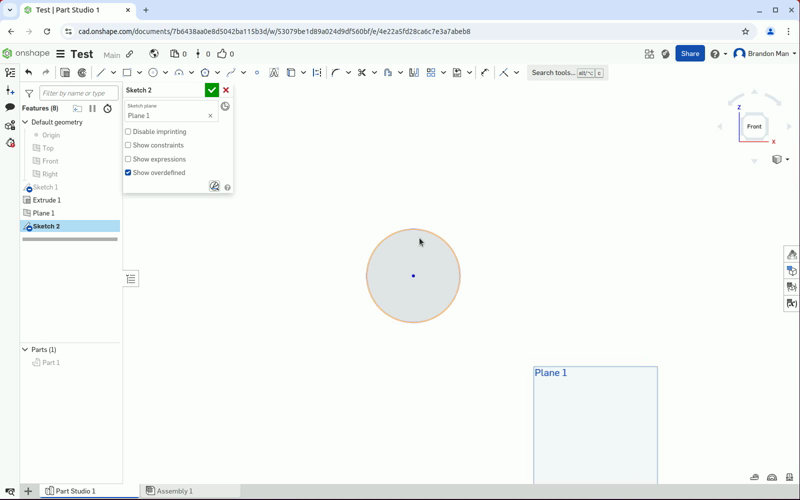
scroll(6)
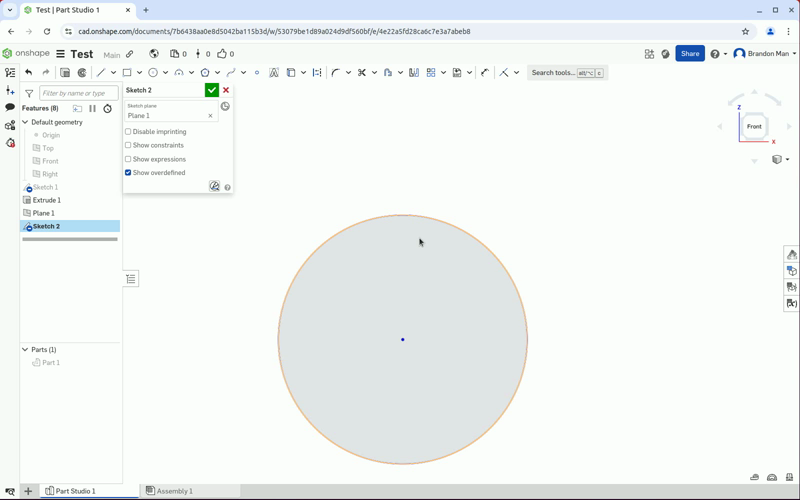
click(419, 237)
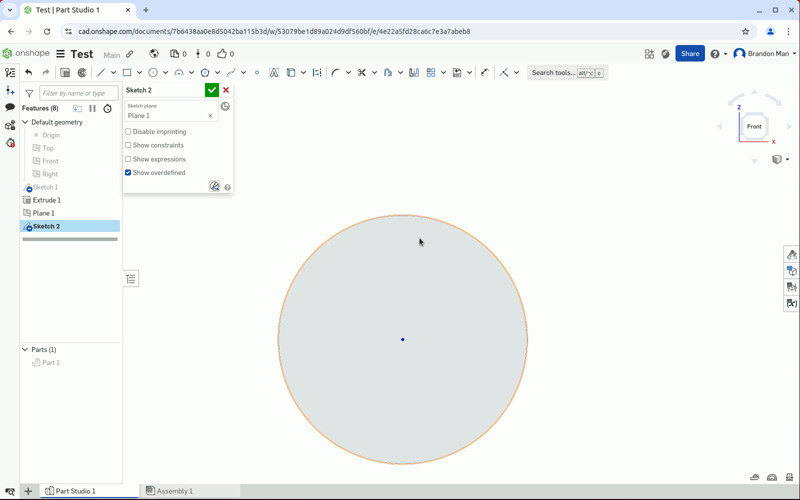
scroll(-6)
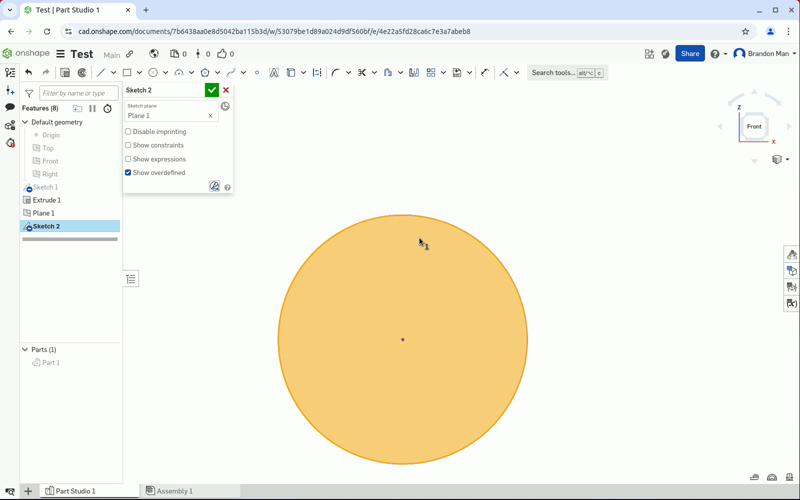
scroll(-6)
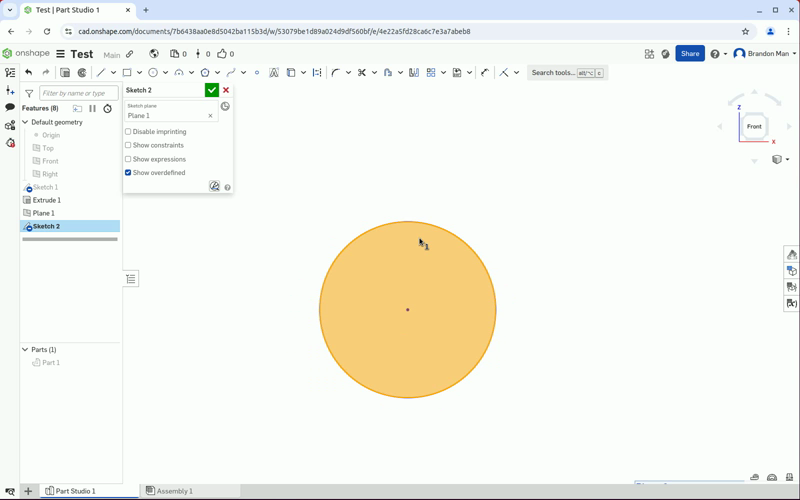
scroll(-6)
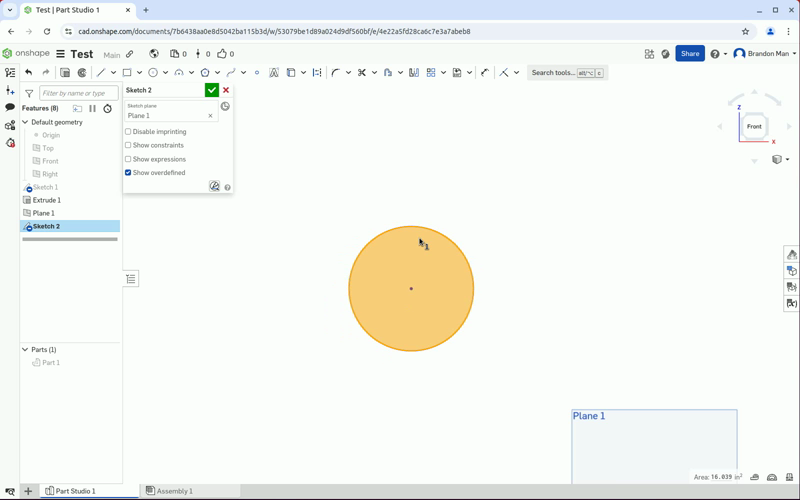
scroll(-6)
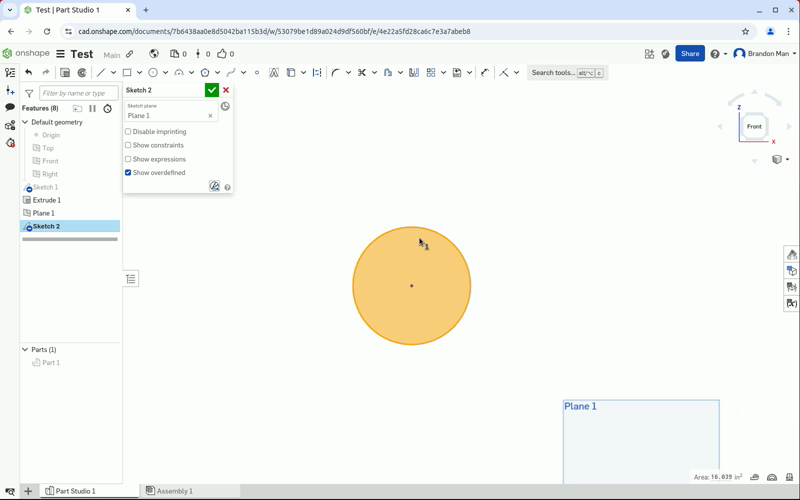
scroll(-6)
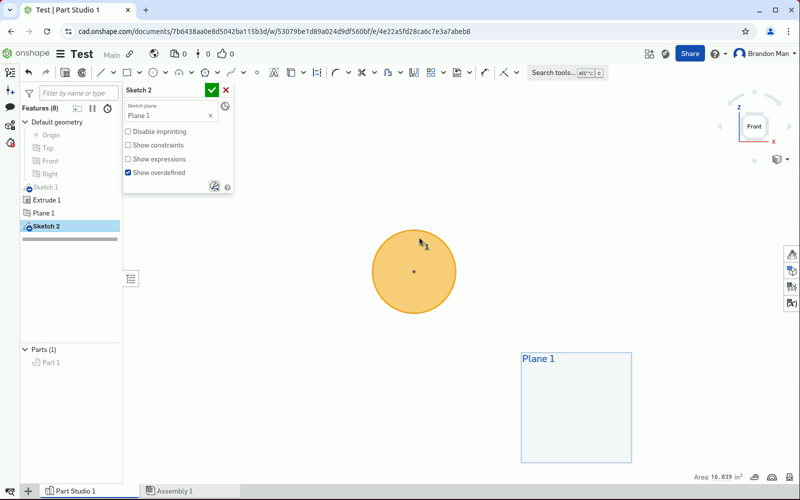
scroll(-6)
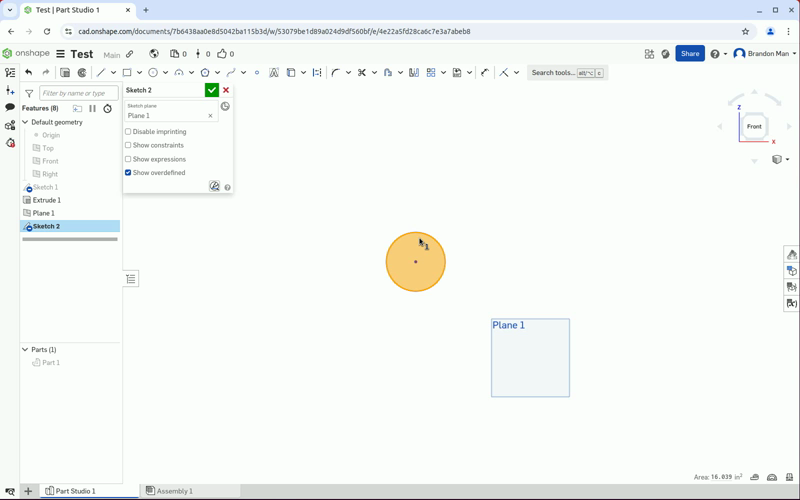
scroll(-6)
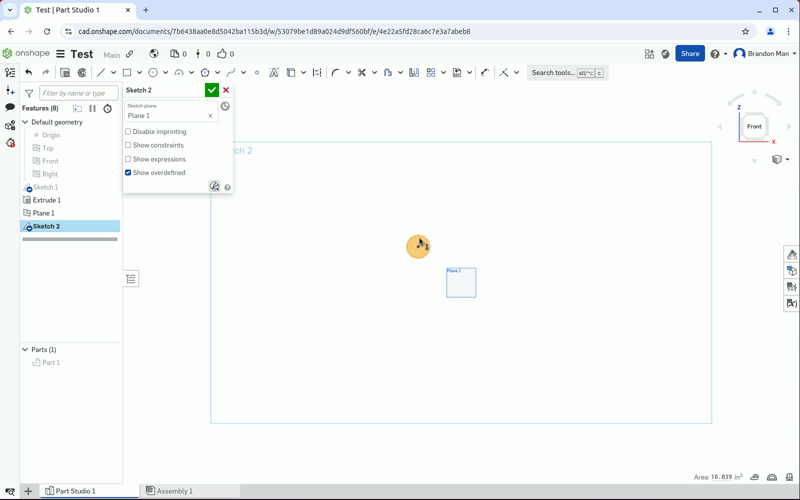
mouse_move(73, 352)
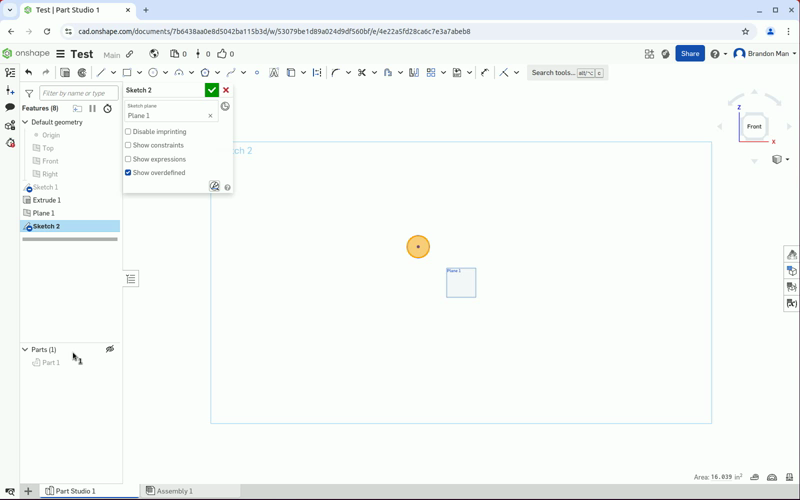
key(shift+y)
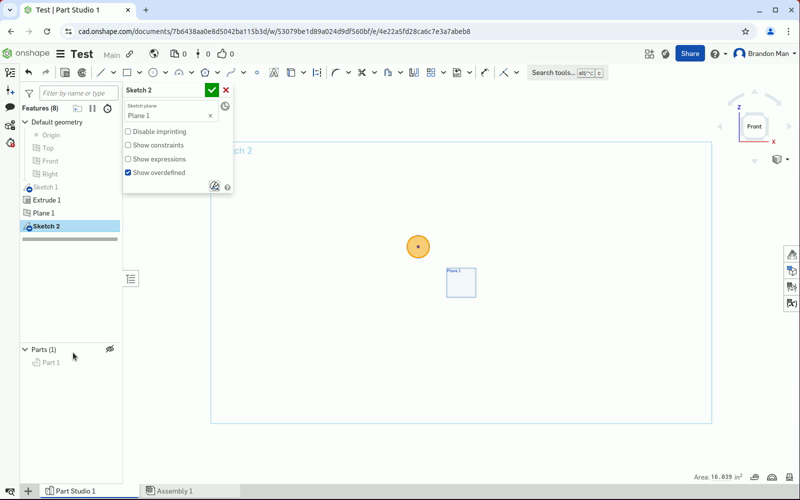
key(shift+e)
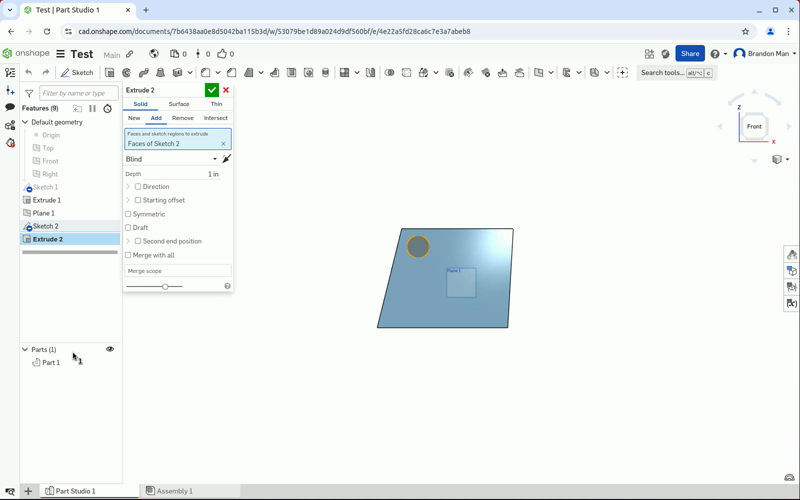
mouse_move(143, 106)
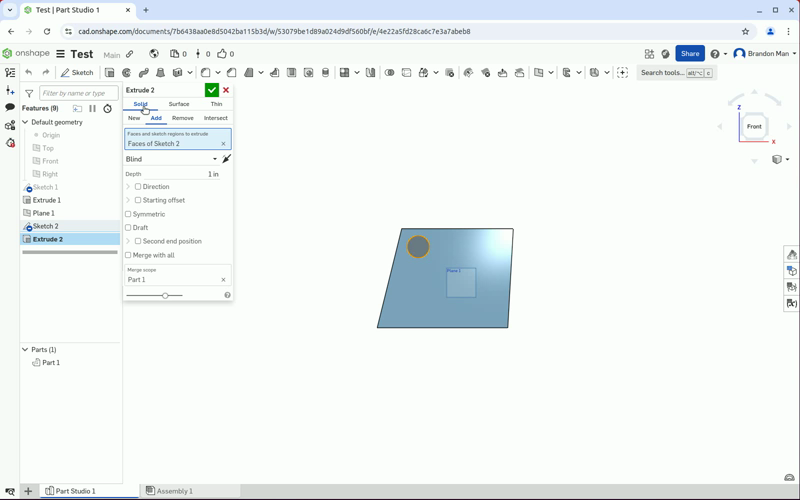
click(143, 106)
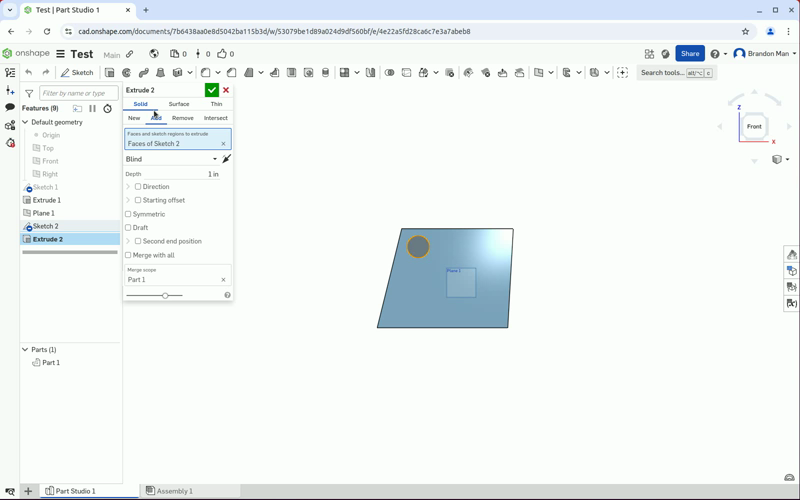
mouse_move(186, 120)
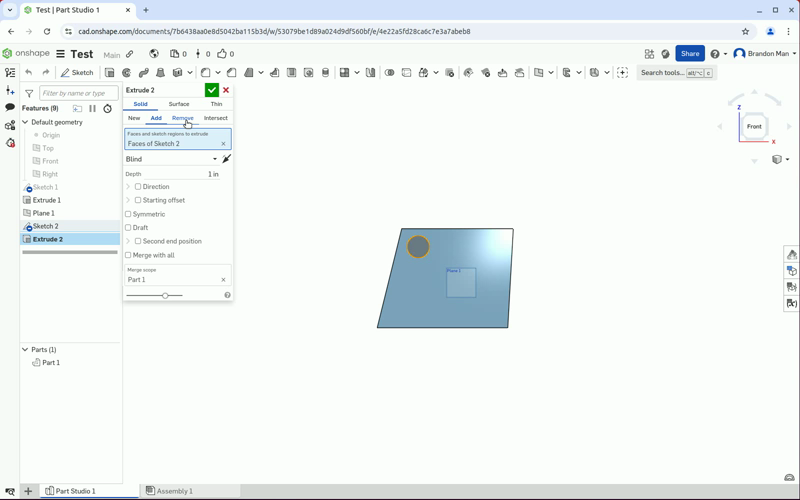
click(186, 120)
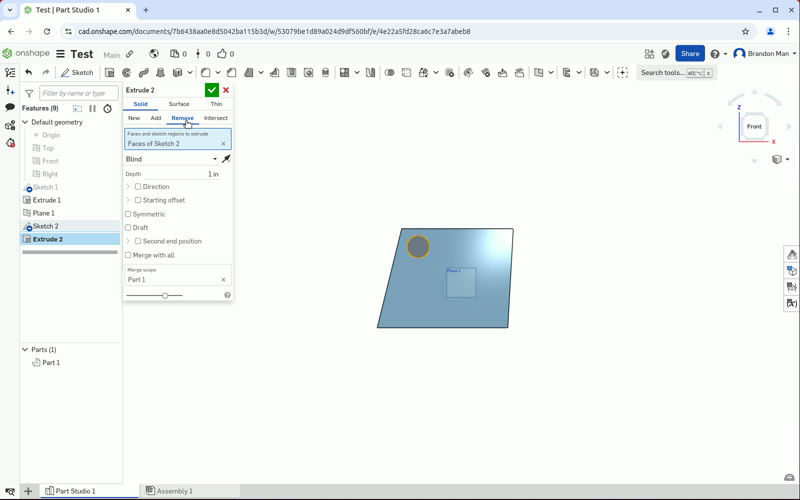
key(tab, 4)
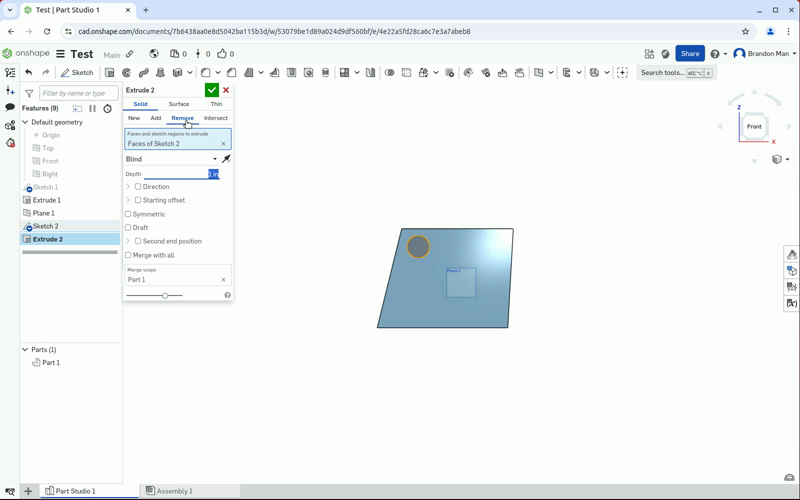
text(23.108)
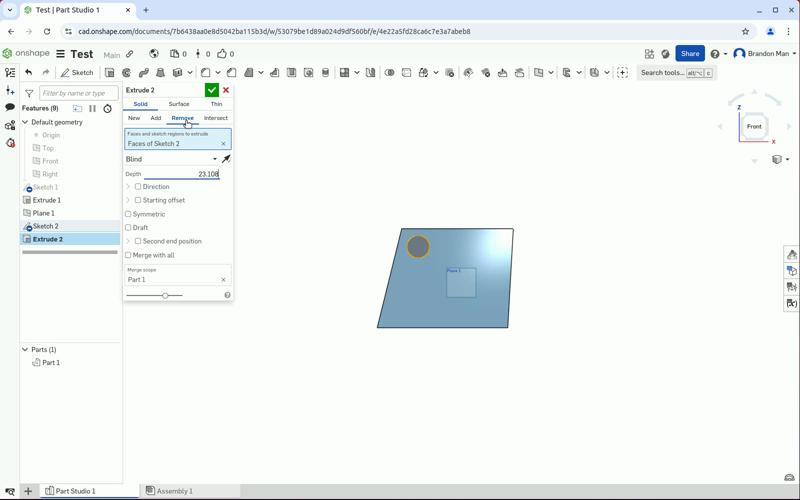
key(tab, 6)
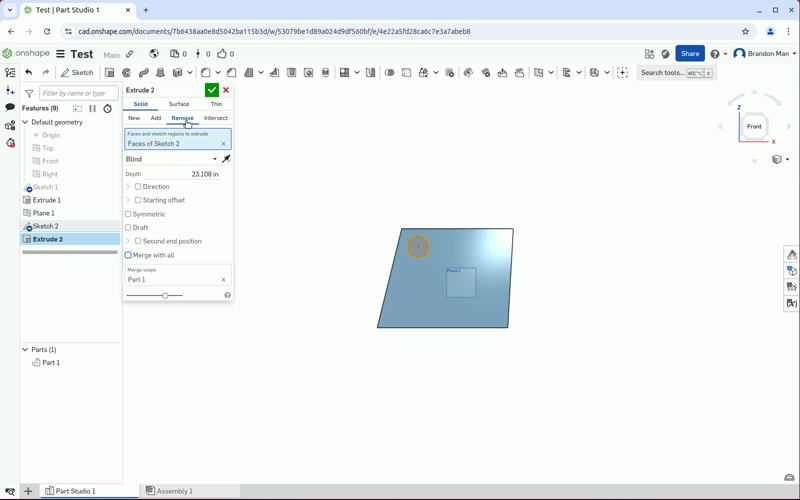
key(space)
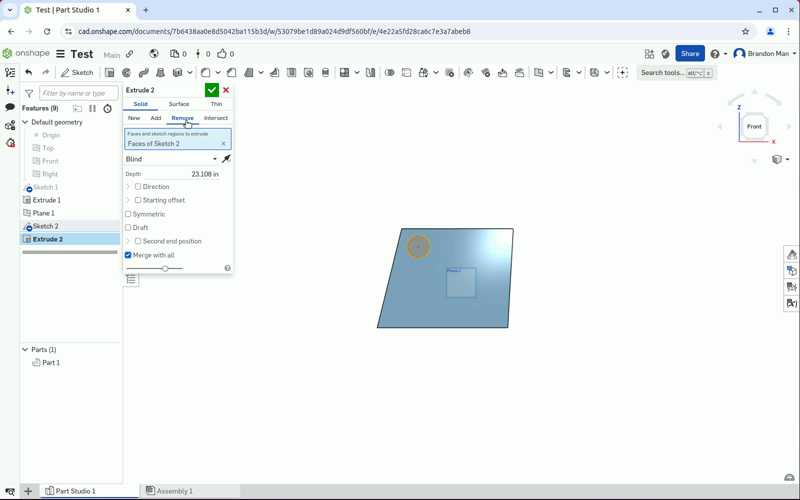
key(enter)
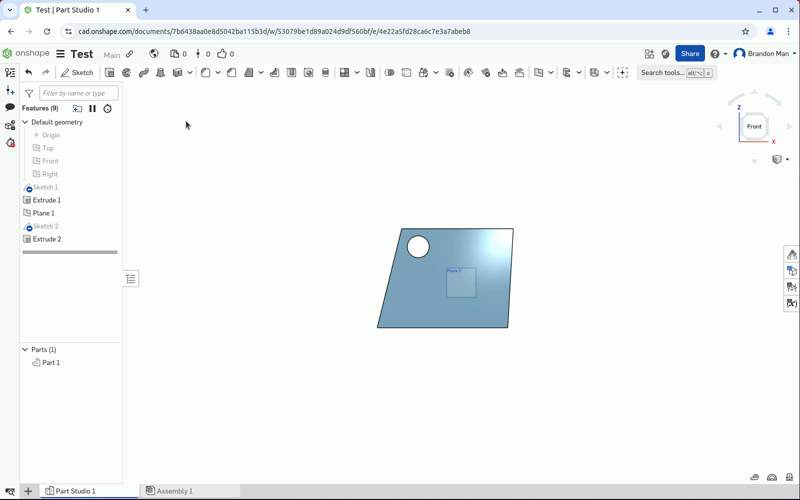
key(shift+h)
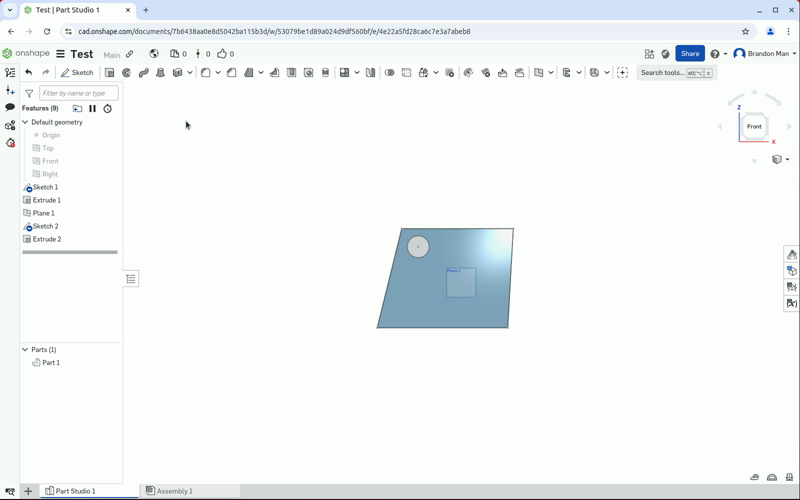
key(shift+h)
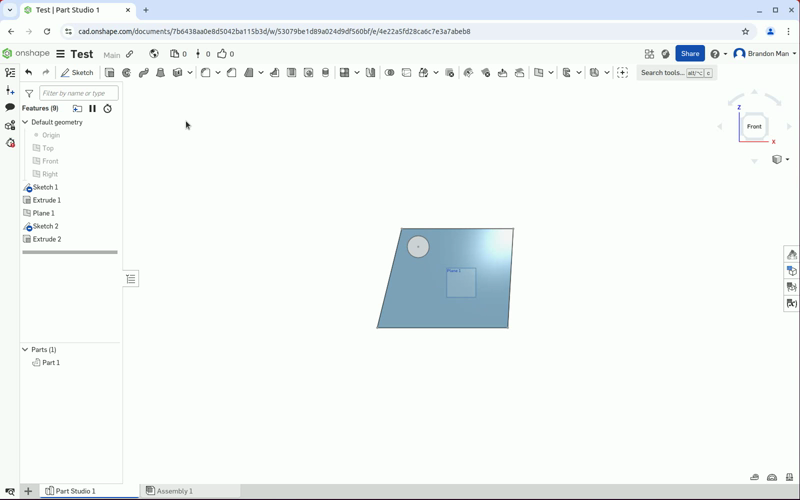
key(shift+7)
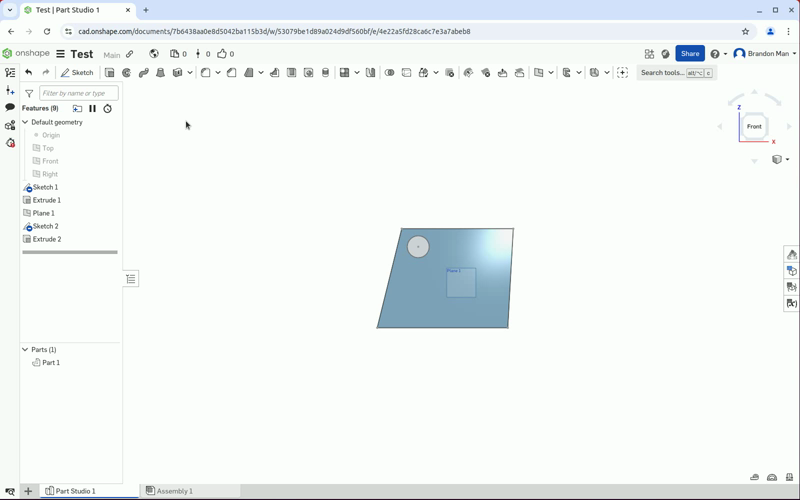
key(left, 2)
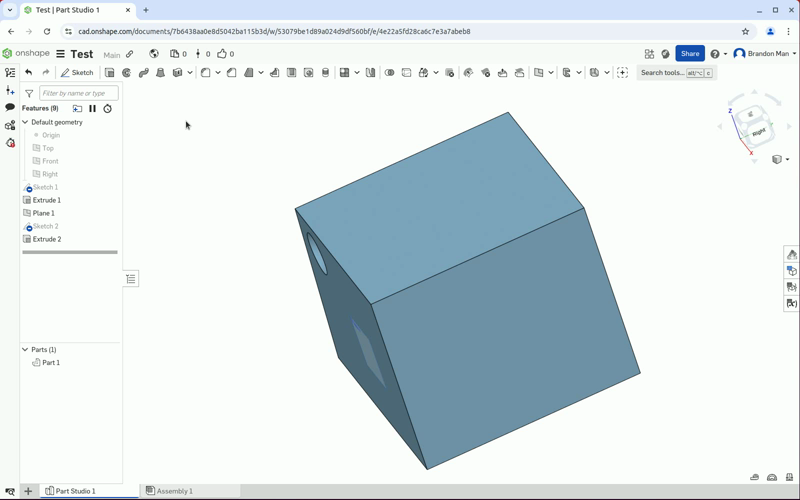
key(down, 2)
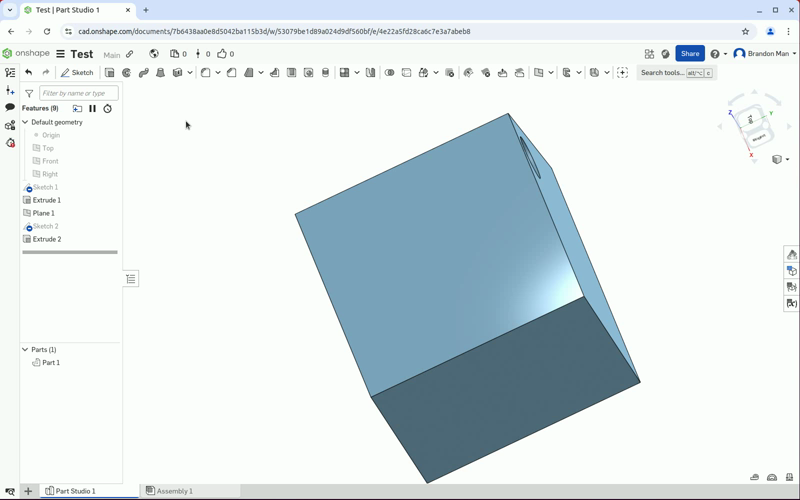
key(up, 2)
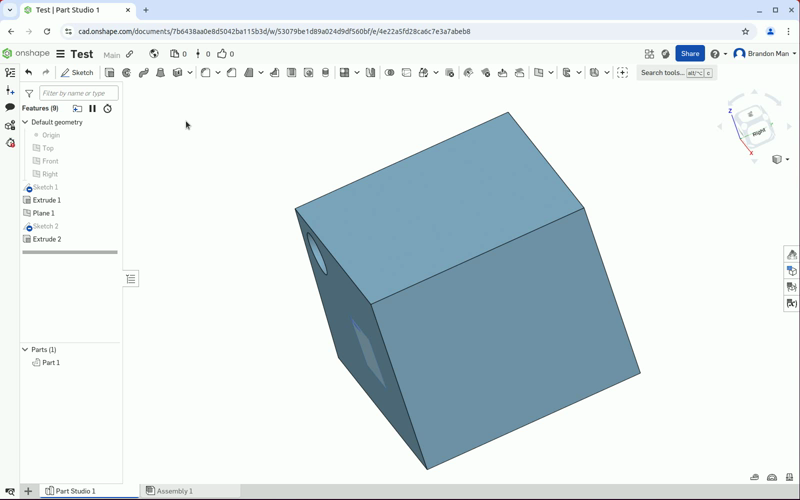
key(right, 2)
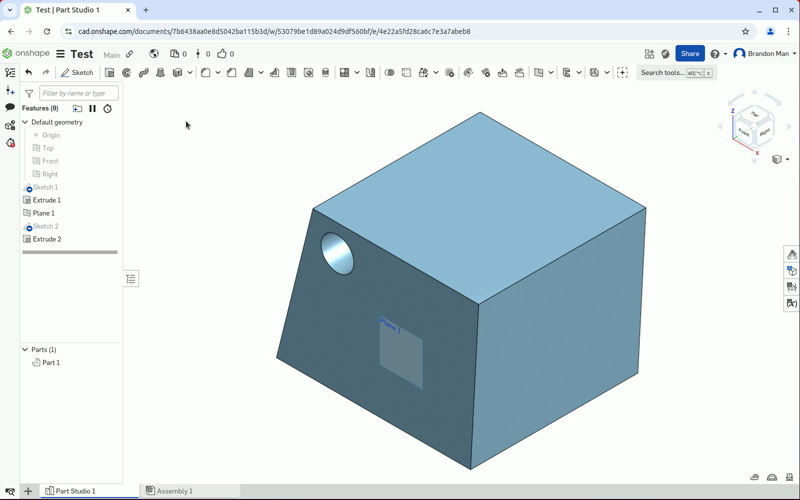
mouse_move(73, 189)
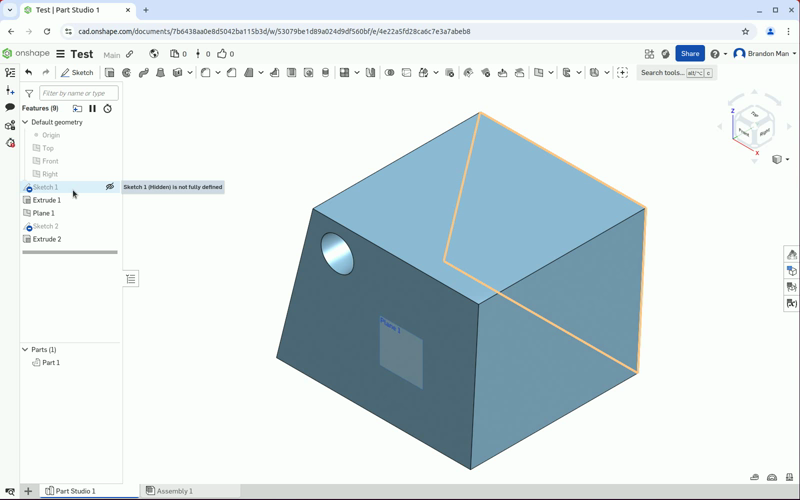
click(73, 189)